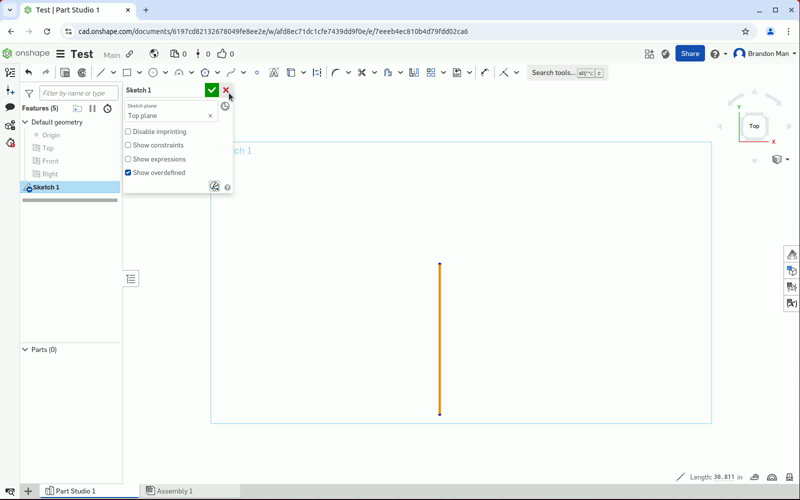
key(shift+h)
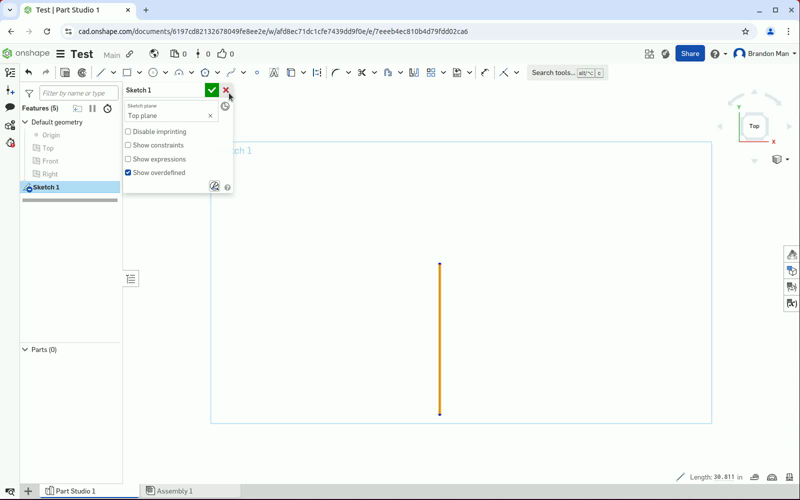
key(shift+s)
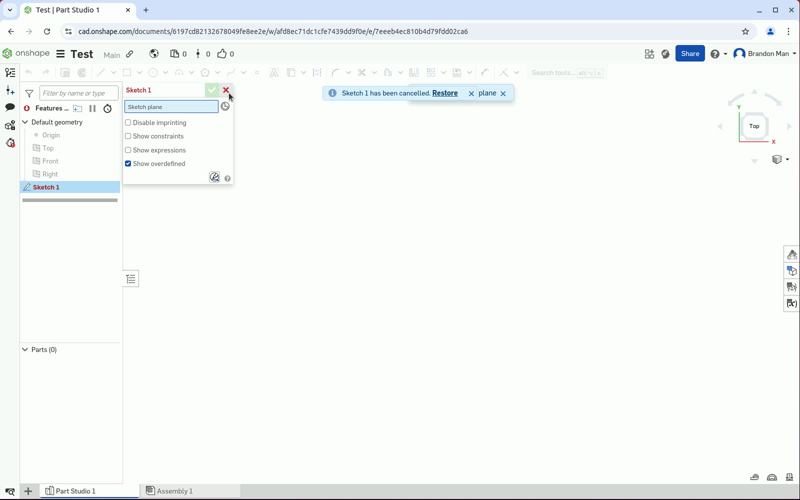
mouse_move(73, 150)
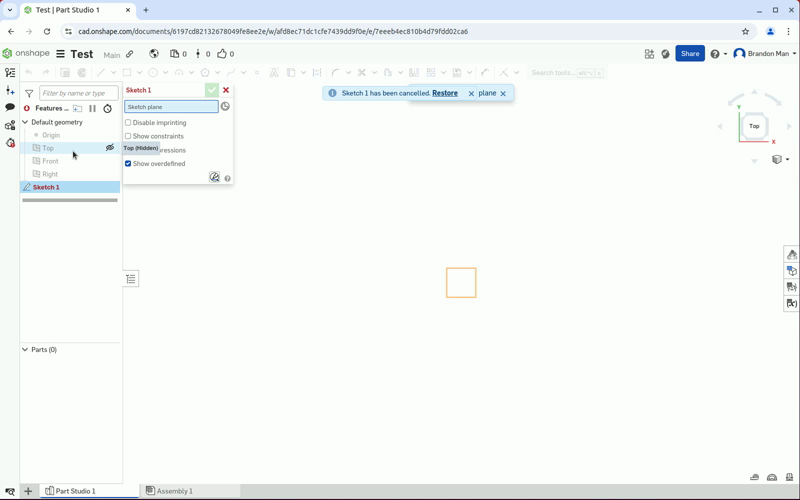
click(73, 150)
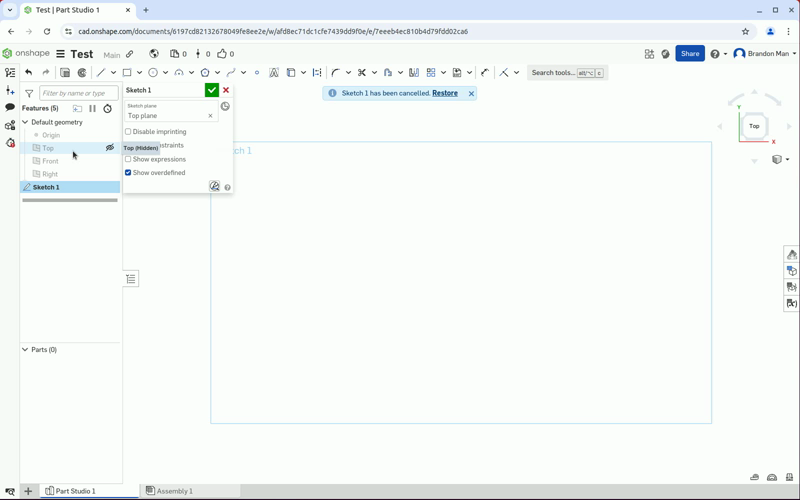
mouse_move(73, 352)
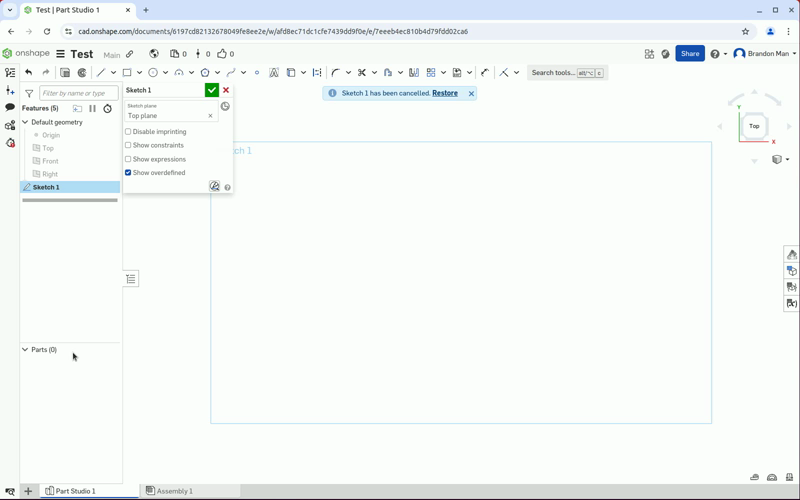
key(y)
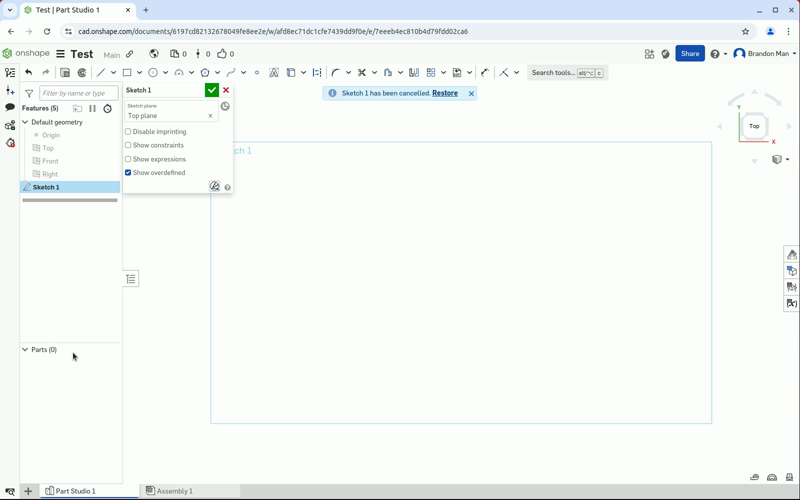
key(l)
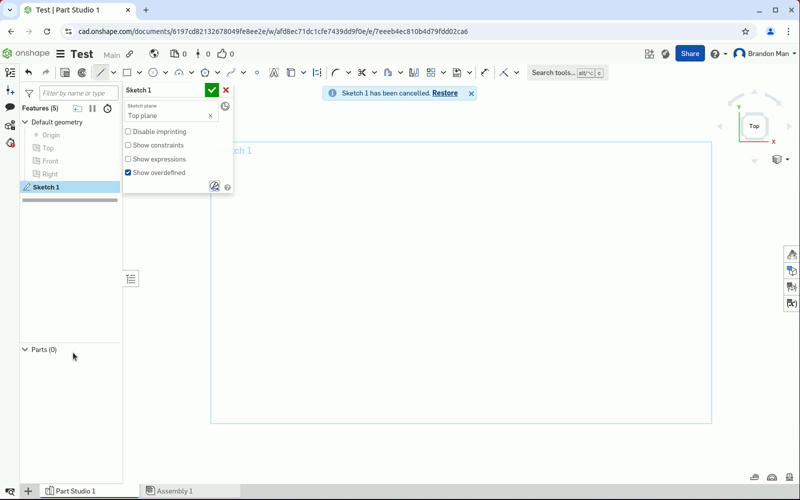
key_down(shift)
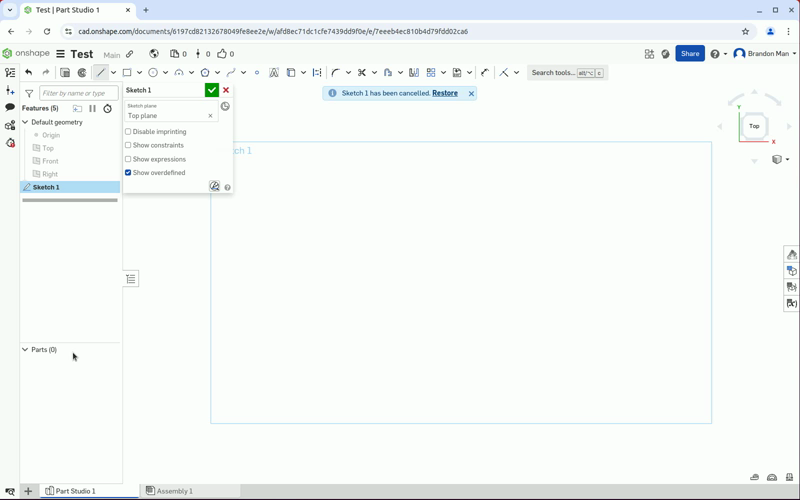
mouse_move(349, 282)
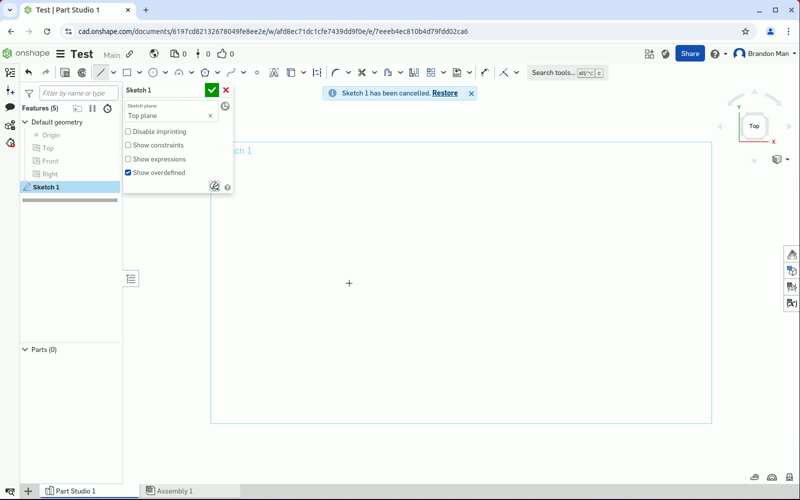
click(349, 282)
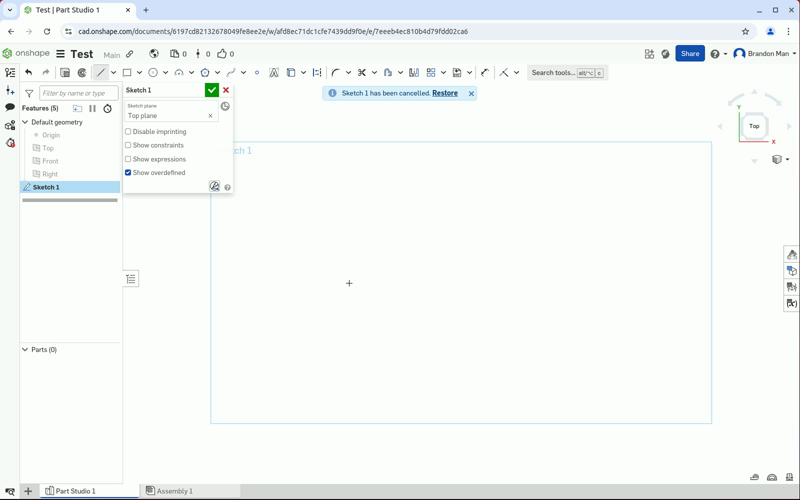
key_up(shift)
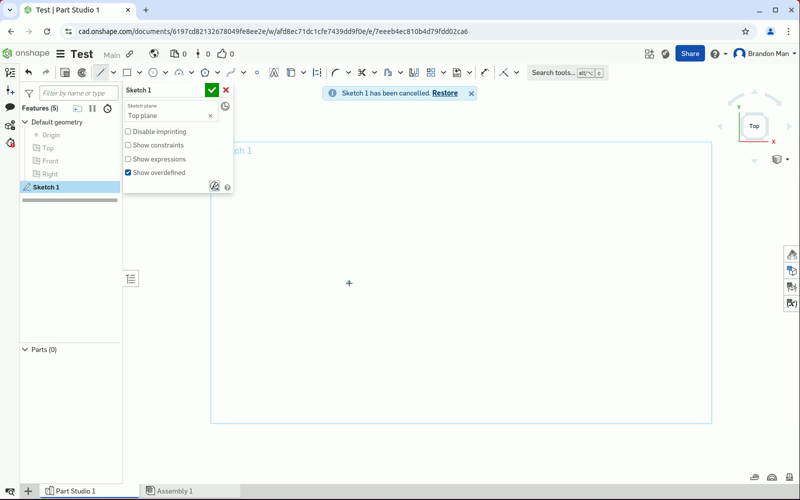
key_down(shift)
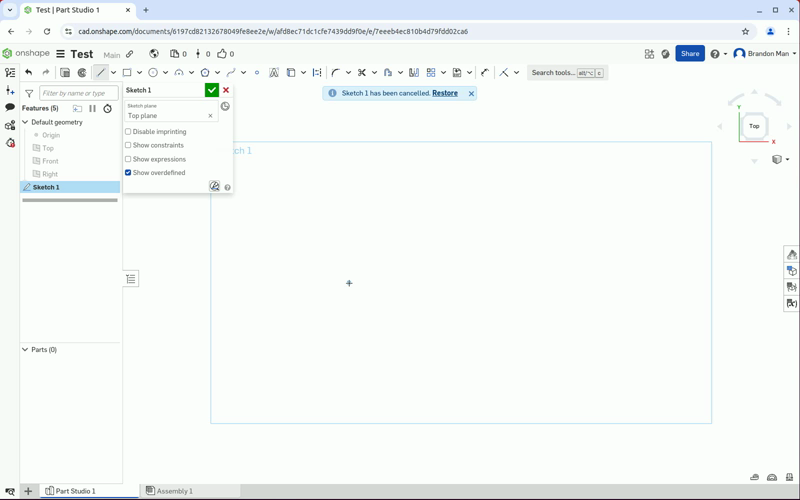
mouse_move(405, 378)
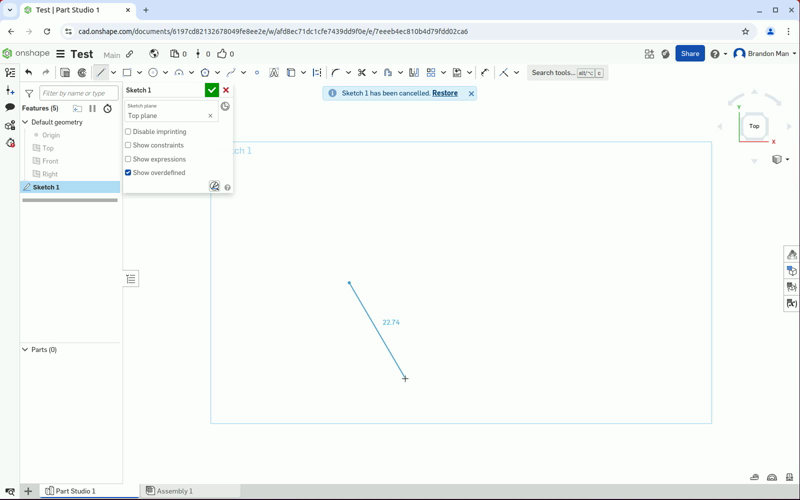
click(405, 378)
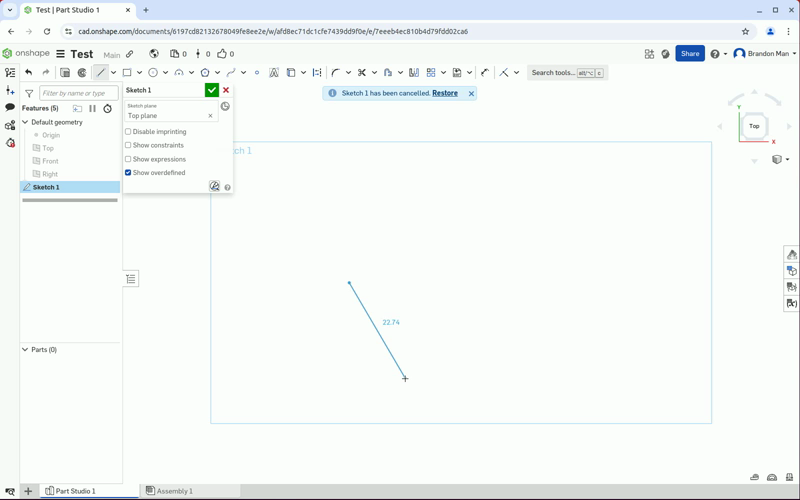
key_up(shift)
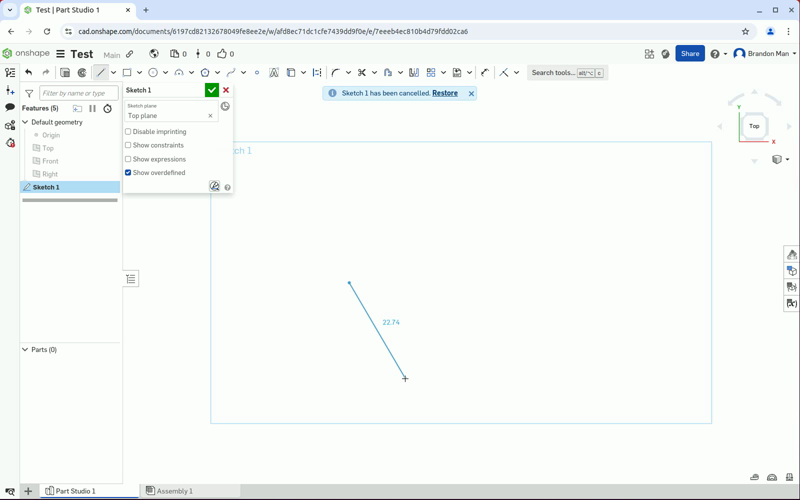
key_down(shift)
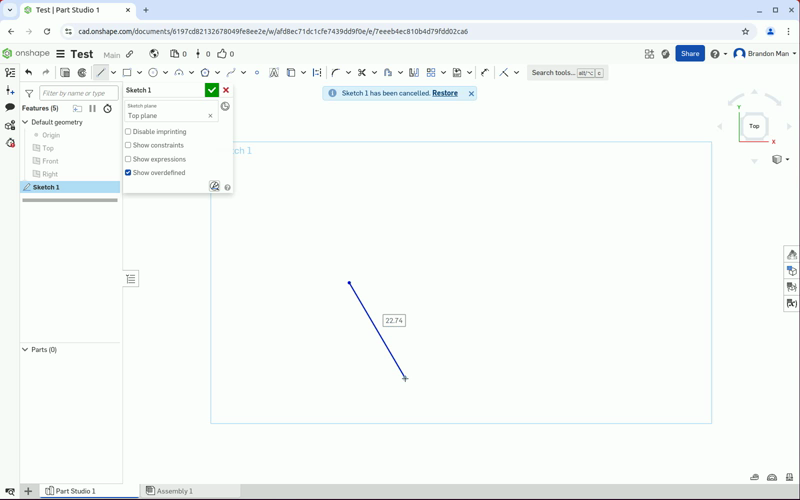
mouse_move(514, 378)
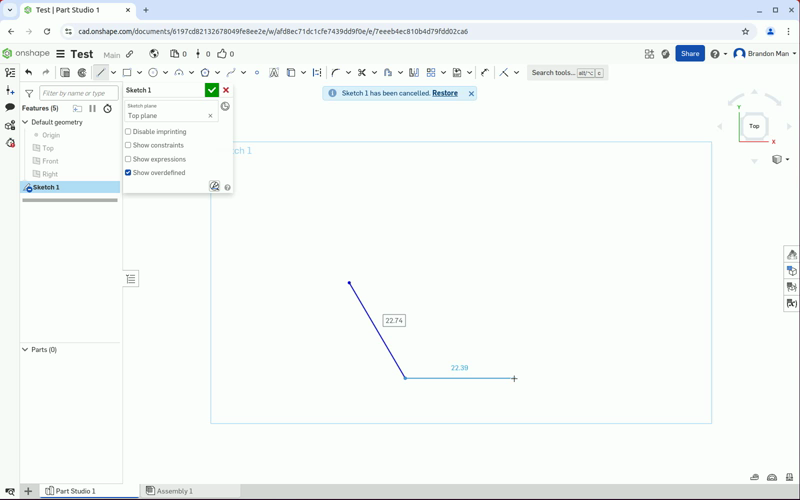
click(514, 378)
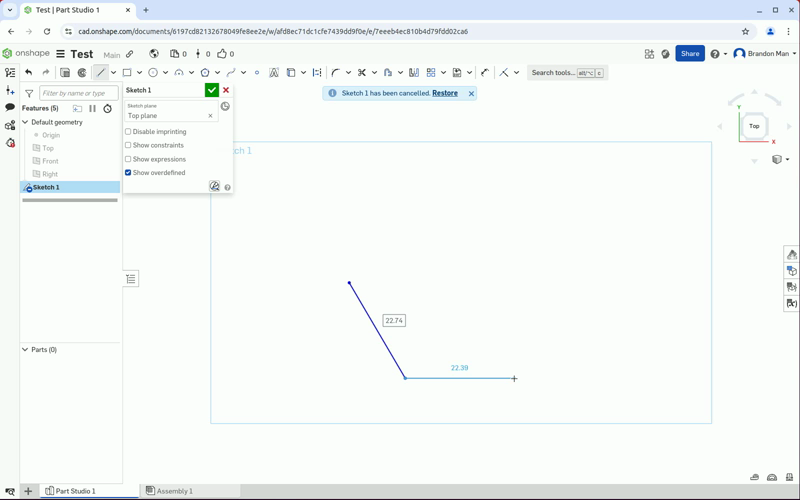
key_up(shift)
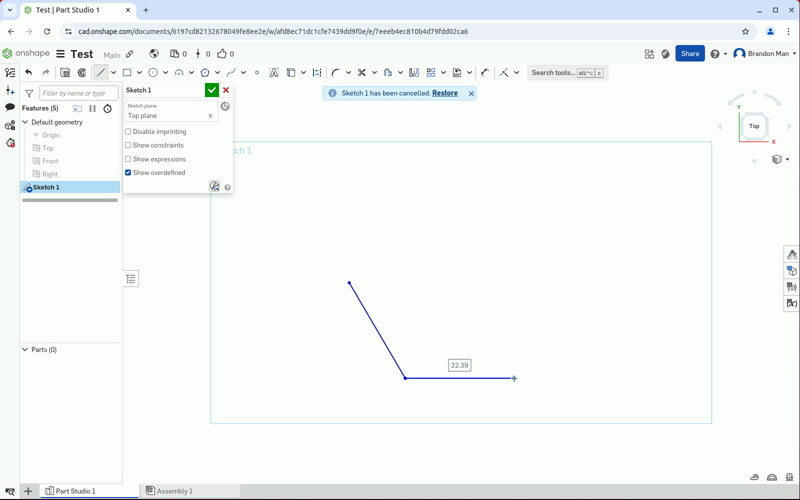
key_down(shift)
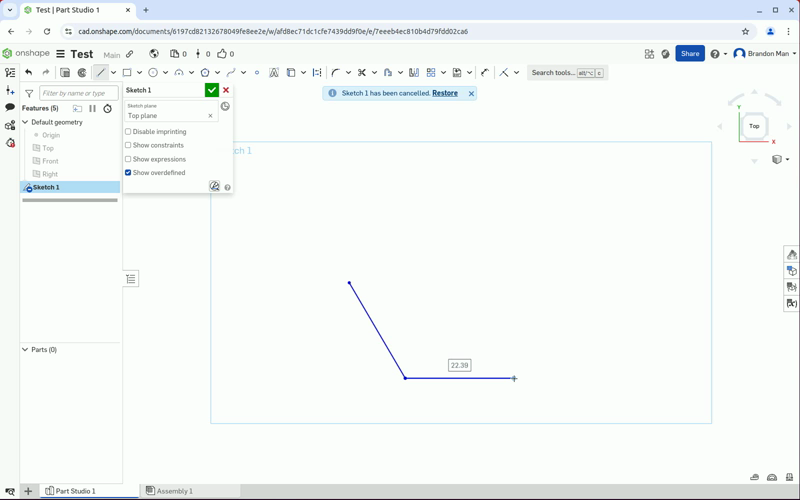
mouse_move(569, 282)
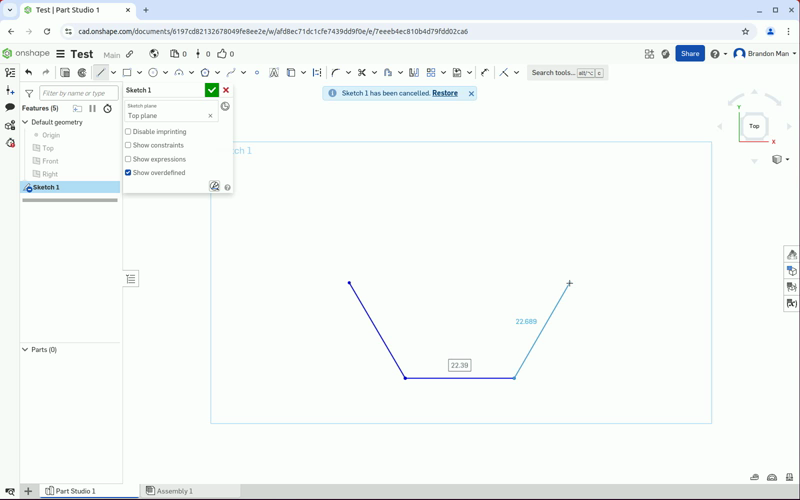
click(569, 282)
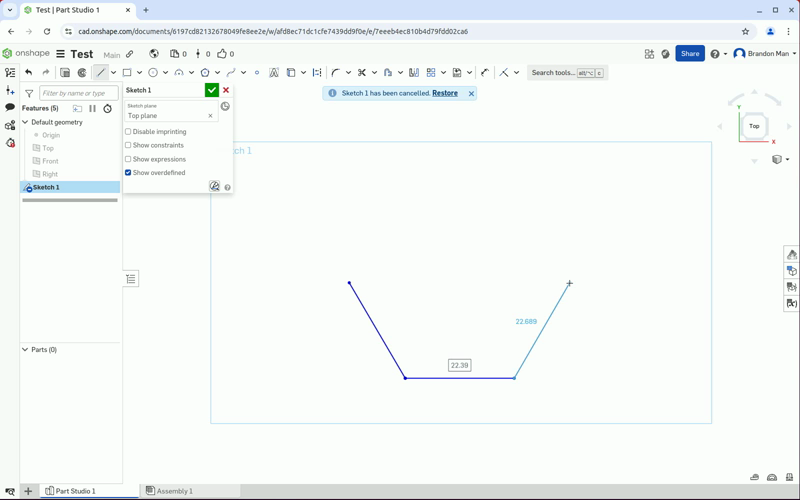
key_up(shift)
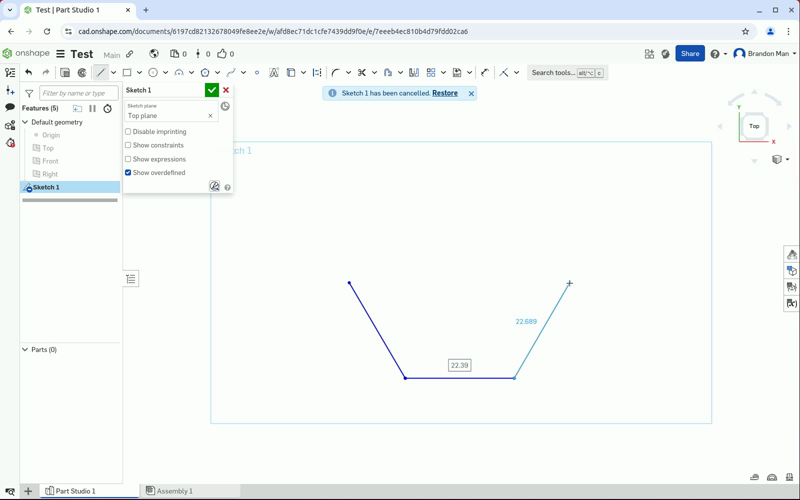
key_down(shift)
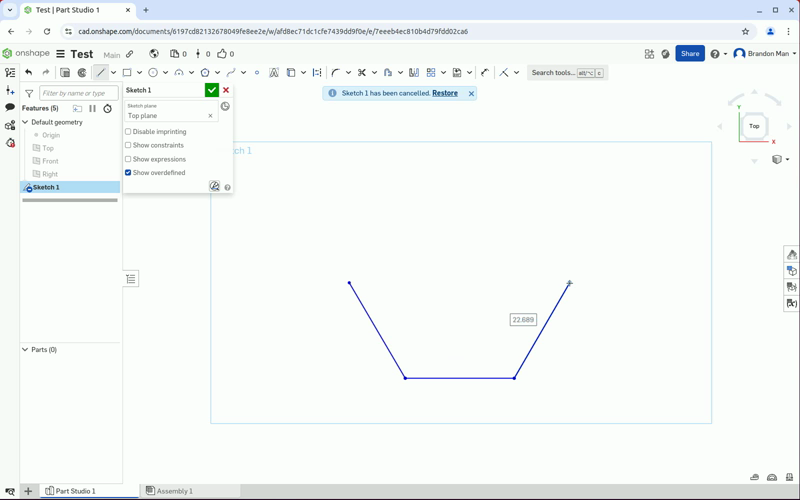
mouse_move(514, 187)
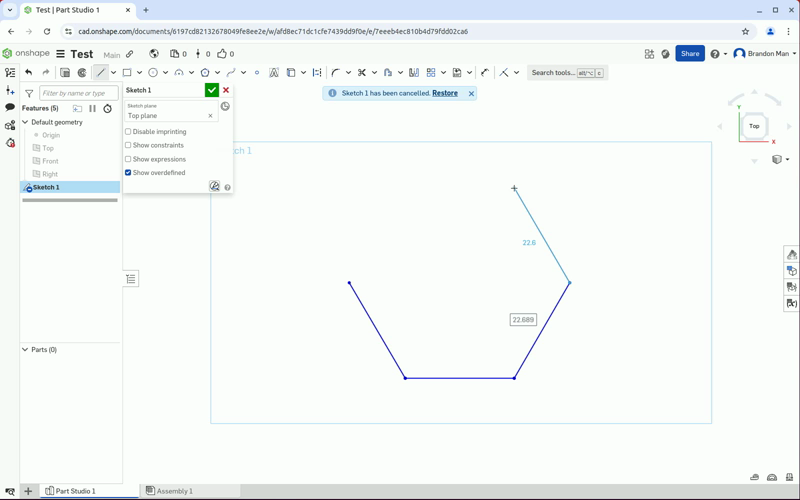
click(514, 187)
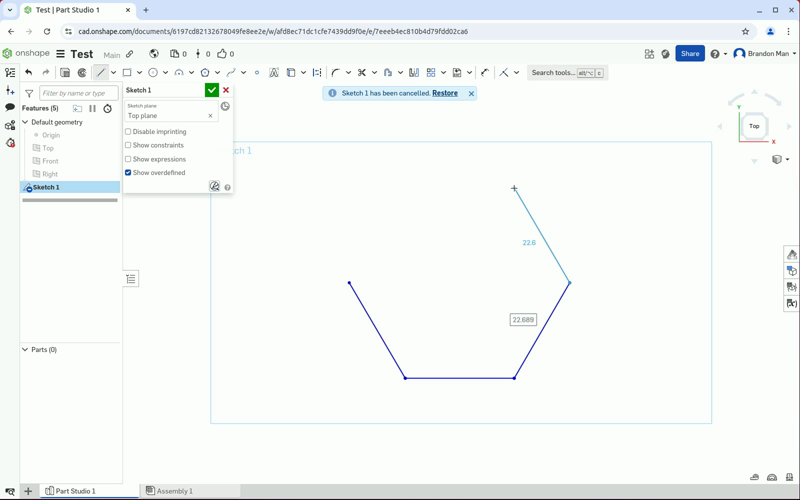
key_up(shift)
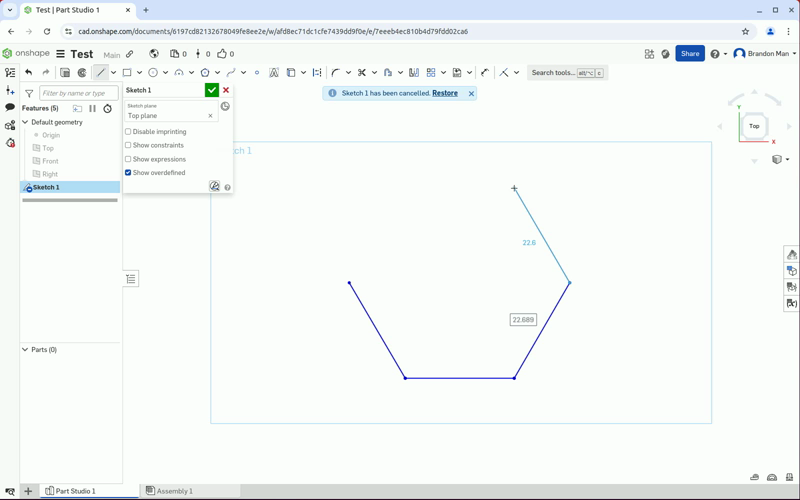
key_down(shift)
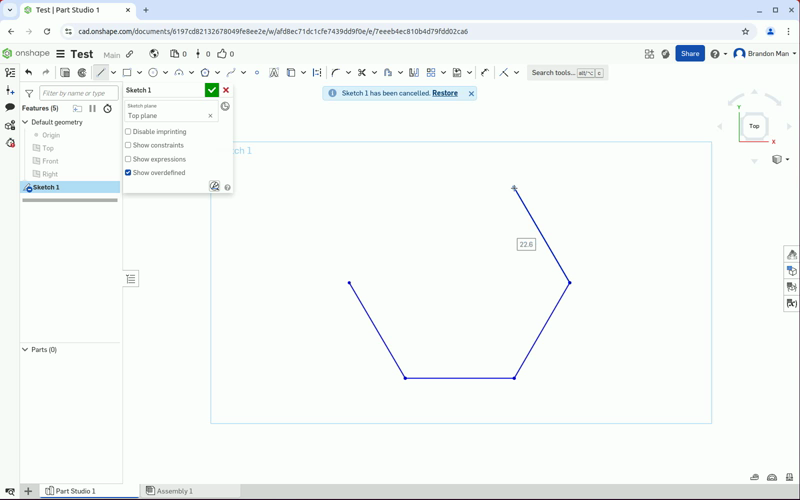
mouse_move(405, 187)
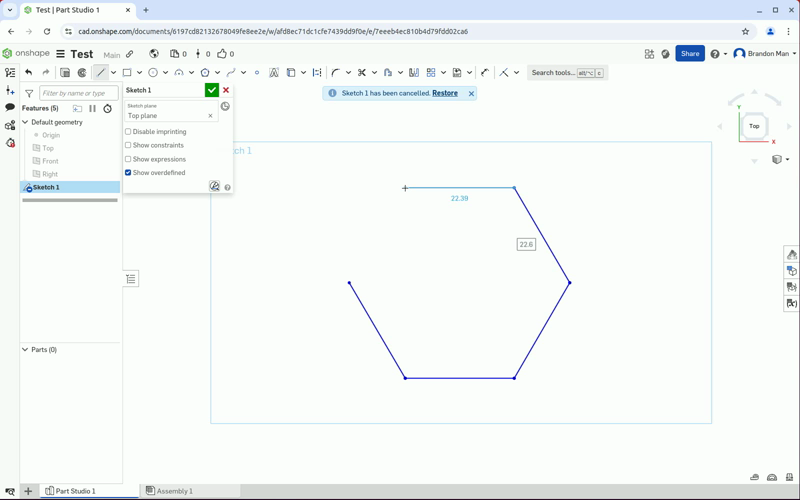
click(405, 187)
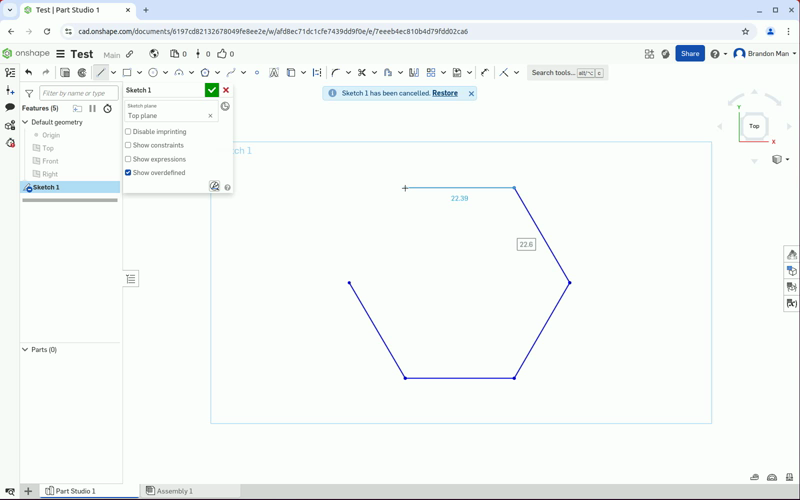
key_up(shift)
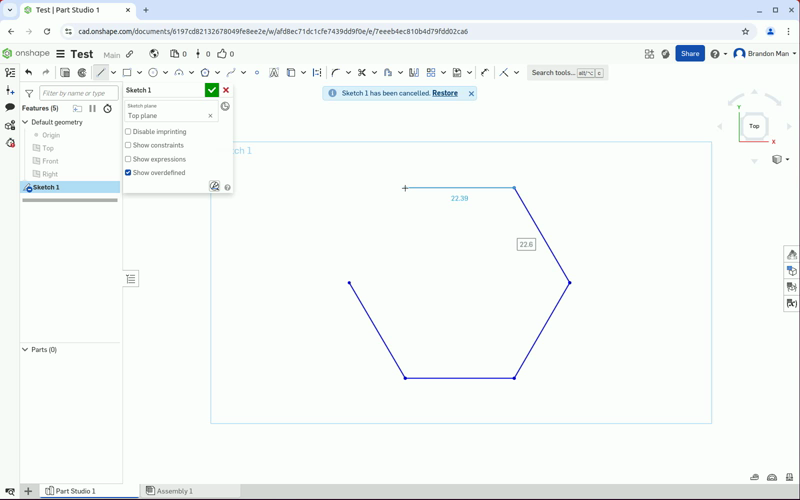
key_down(shift)
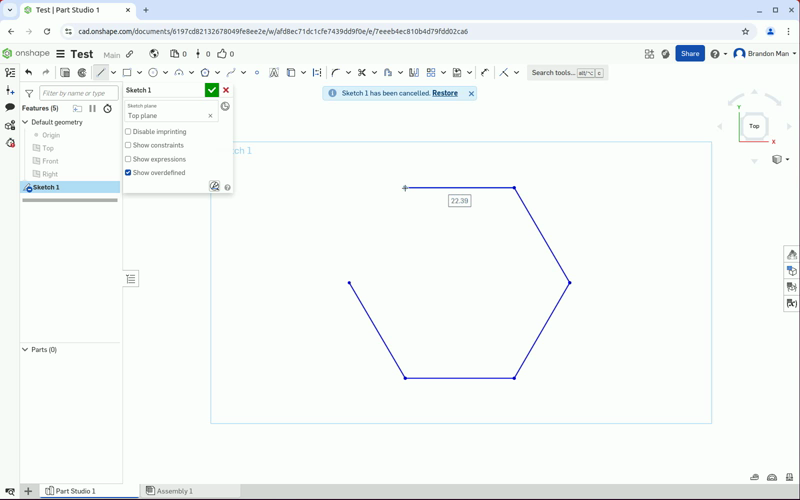
mouse_move(349, 282)
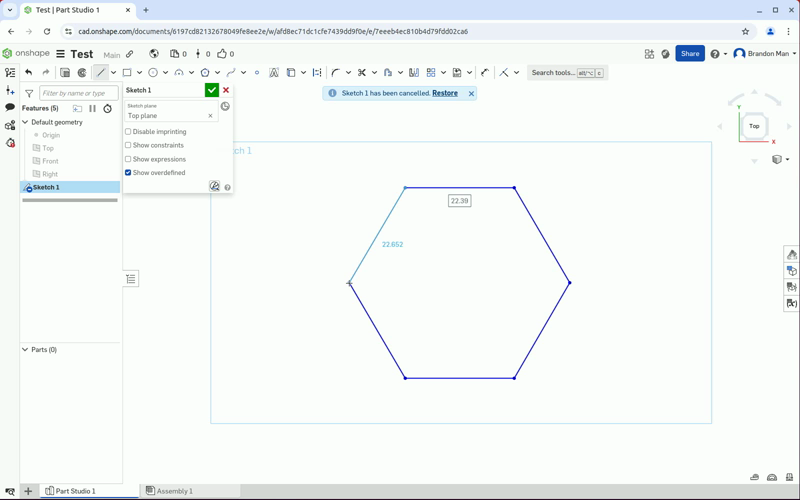
key_up(shift)
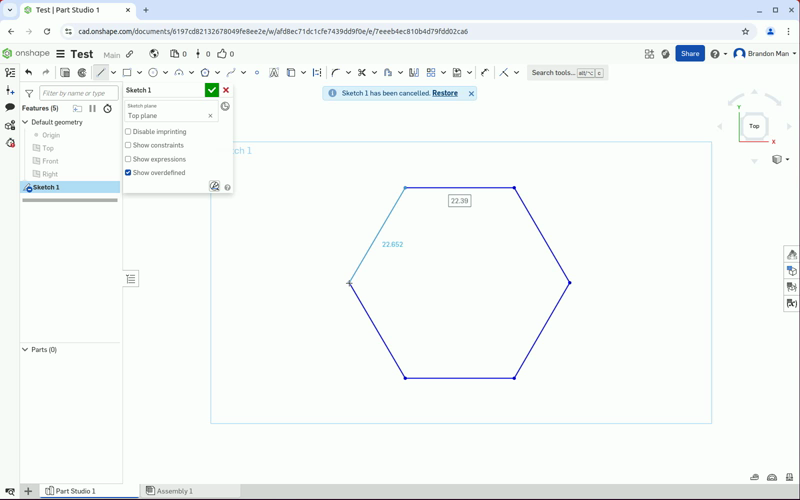
click(349, 282)
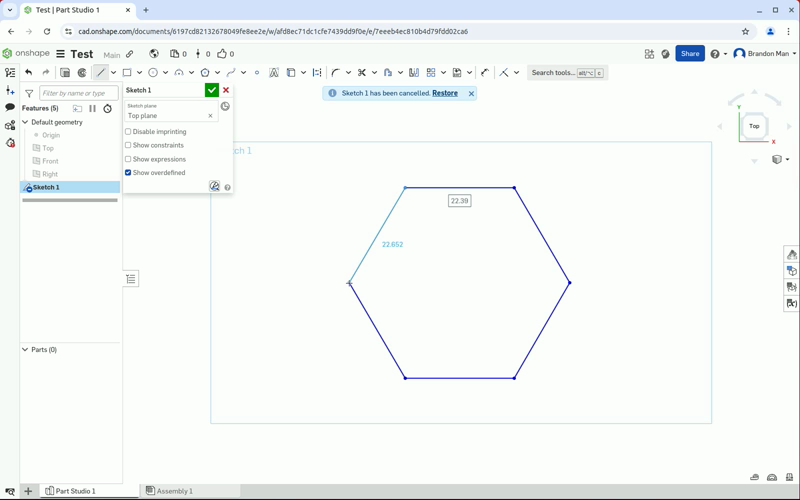
key(esc)
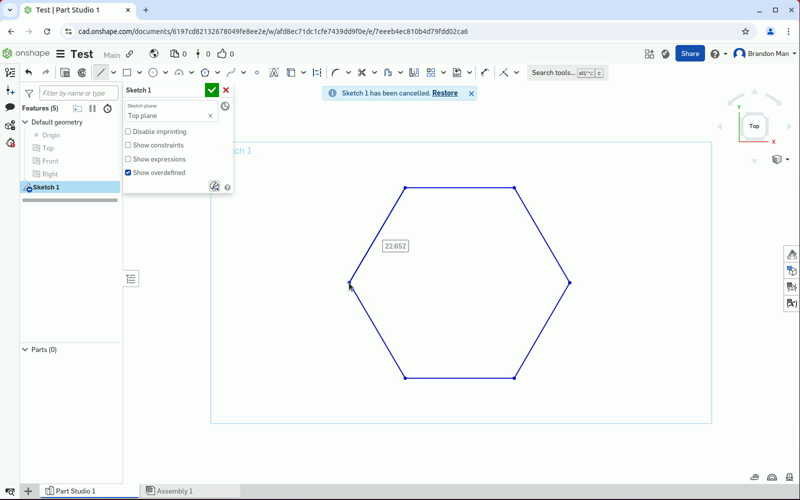
mouse_move(504, 222)
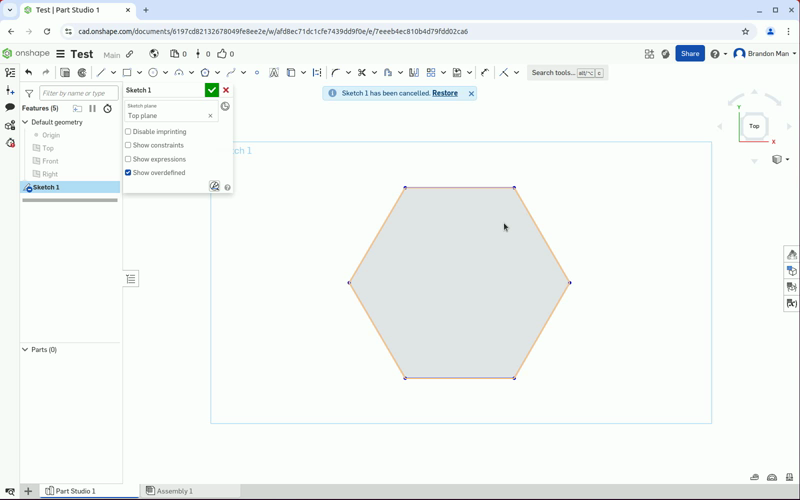
click(504, 222)
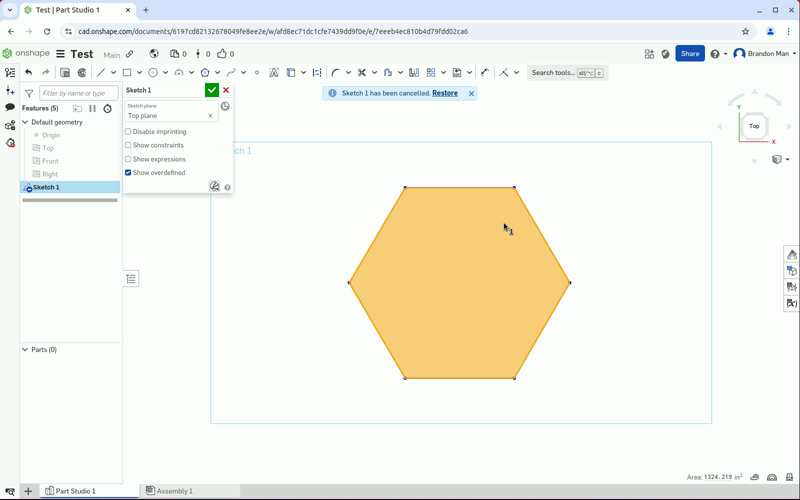
mouse_move(73, 352)
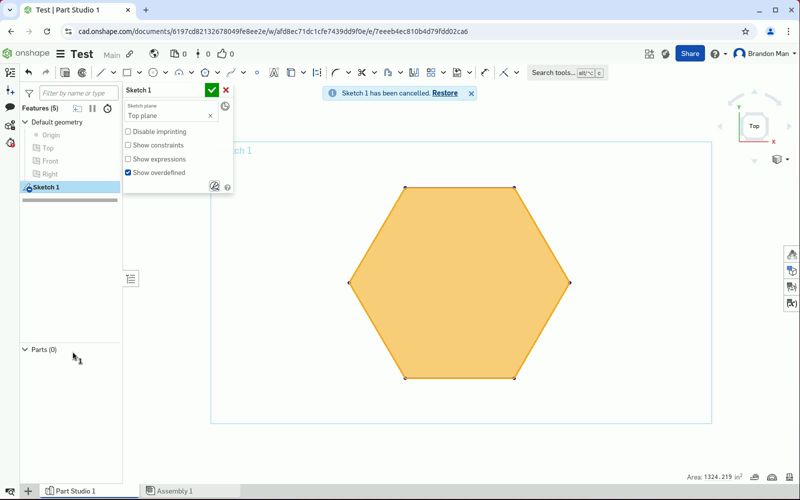
key(shift+y)
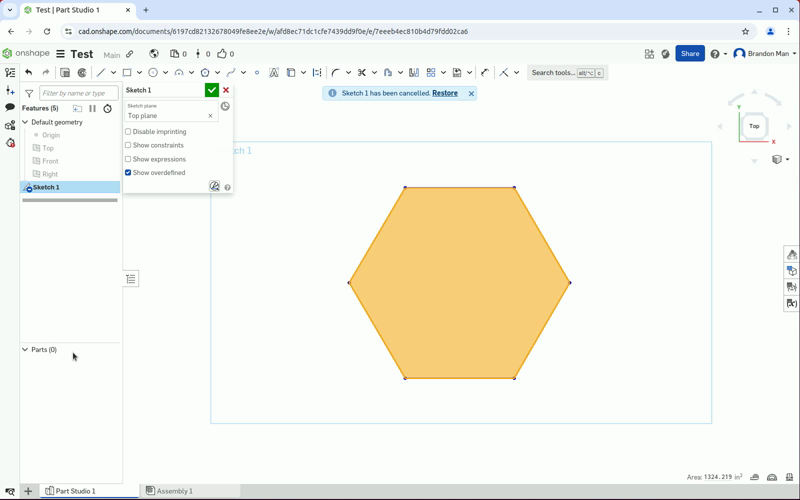
key(shift+e)
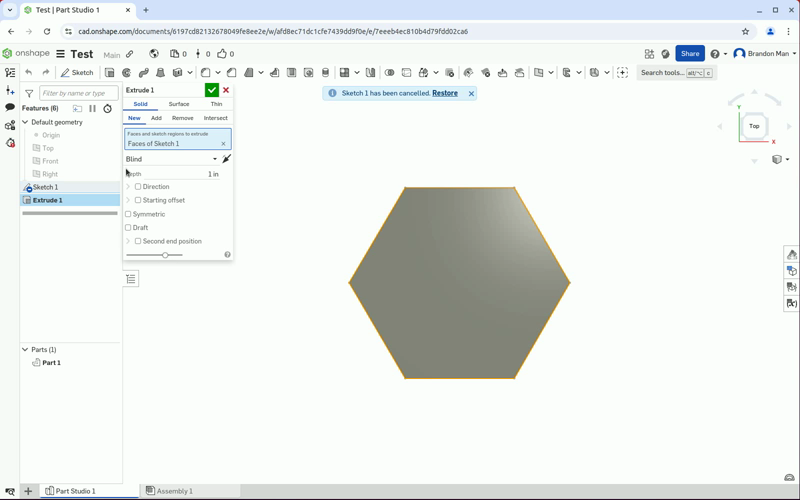
mouse_move(143, 106)
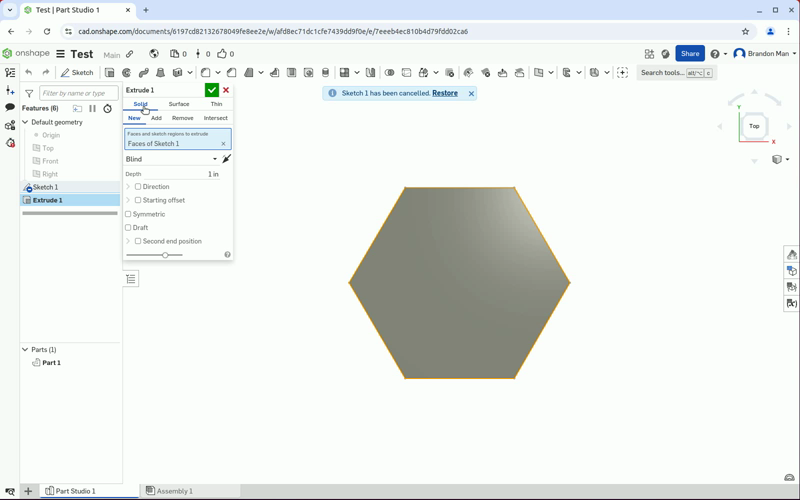
click(143, 106)
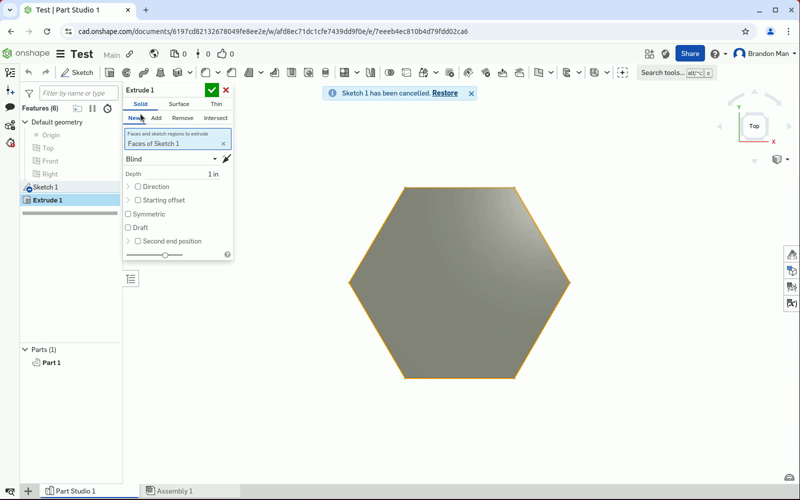
mouse_move(137, 120)
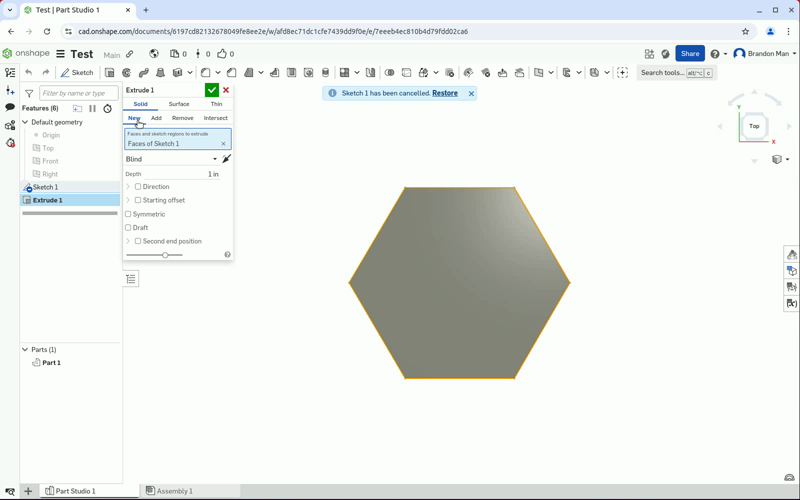
click(137, 120)
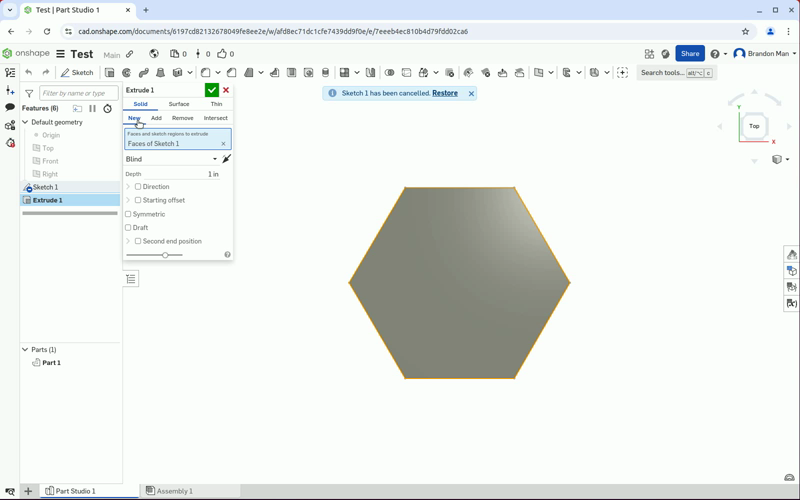
key(tab, 4)
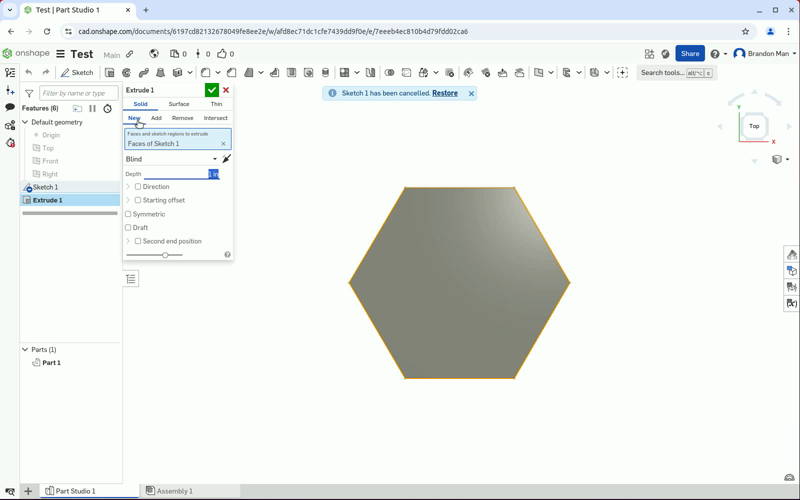
text(15.405)
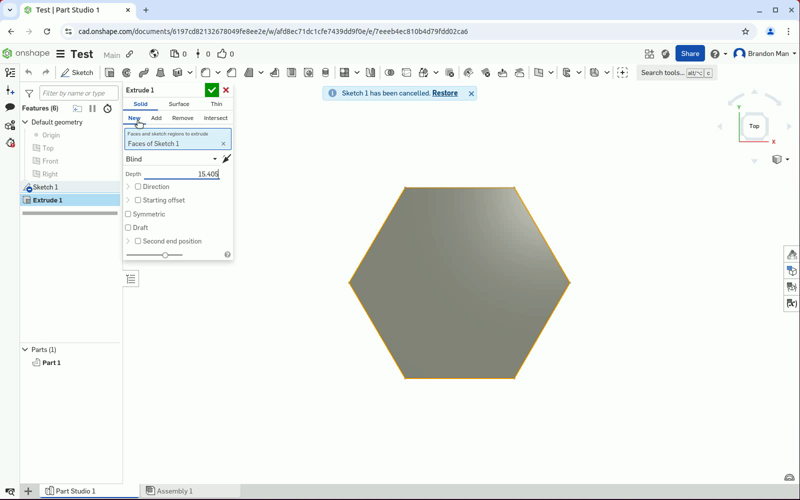
key(enter)
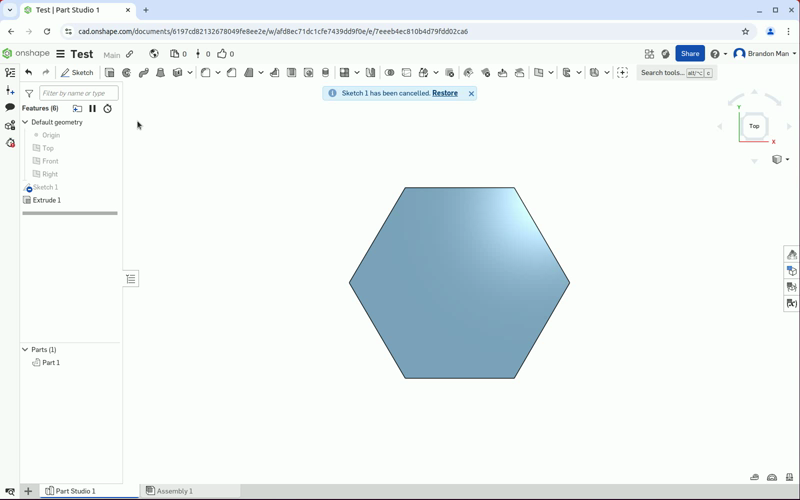
key(shift+h)
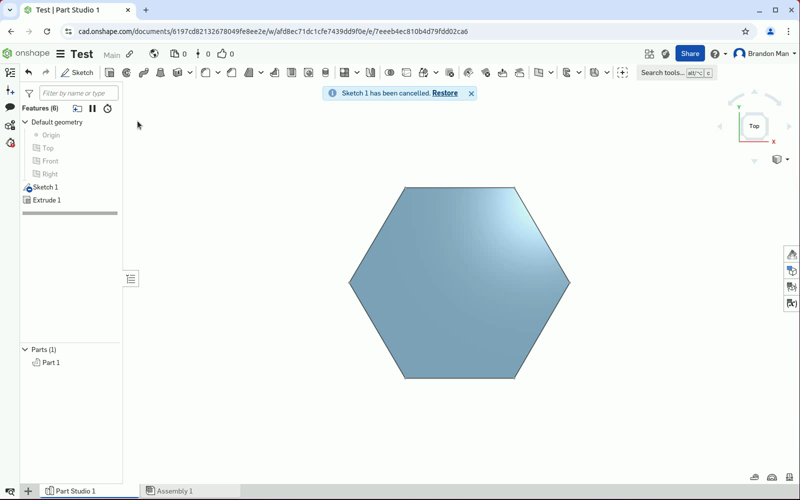
key(shift+h)
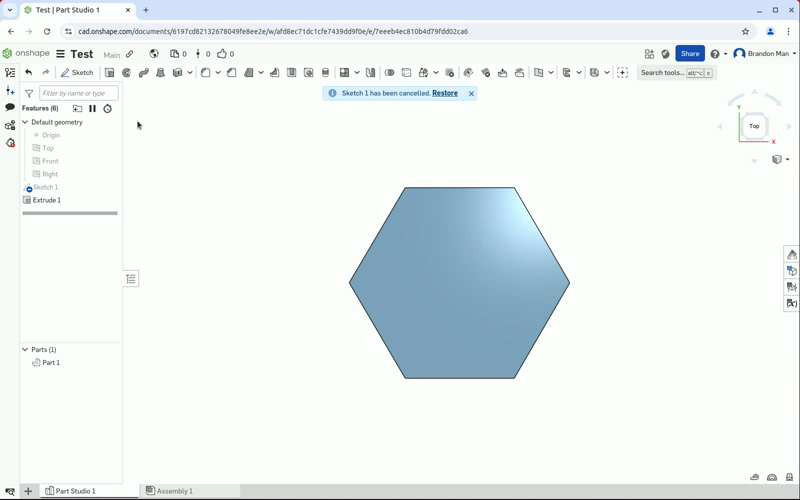
mouse_move(73, 189)
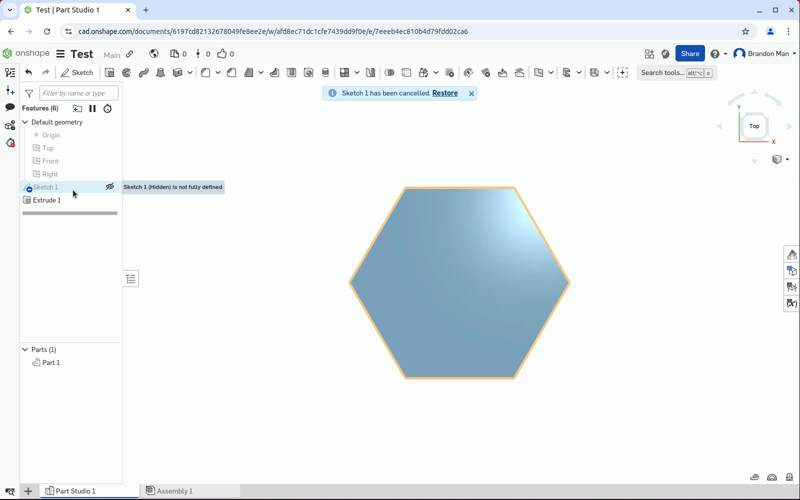
click(73, 189)
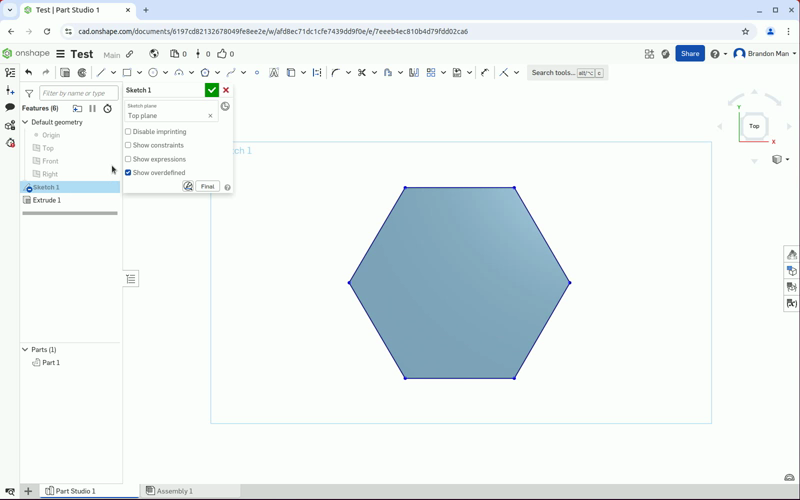
mouse_move(229, 92)
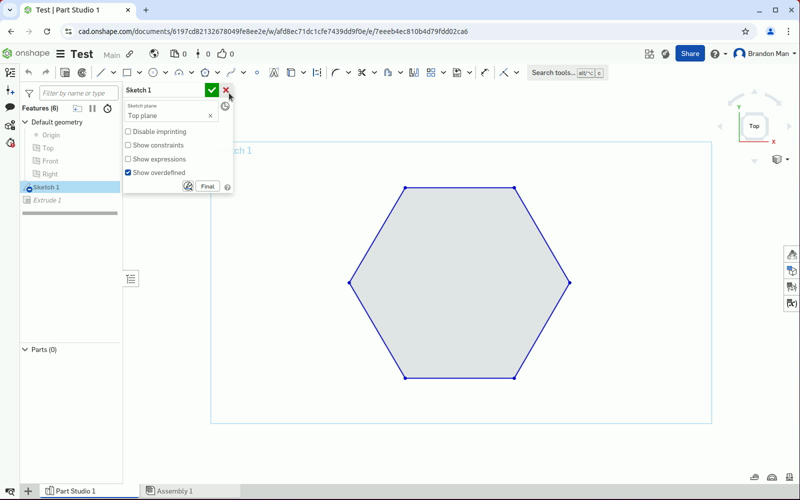
click(229, 92)
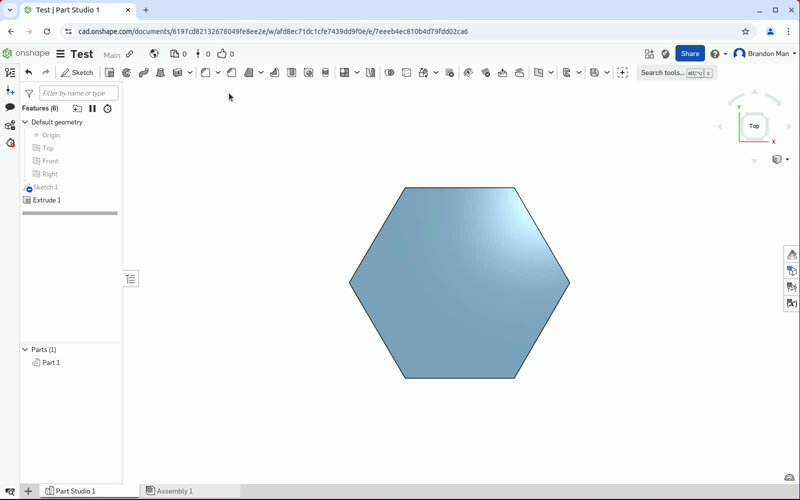
mouse_move(541, 75)
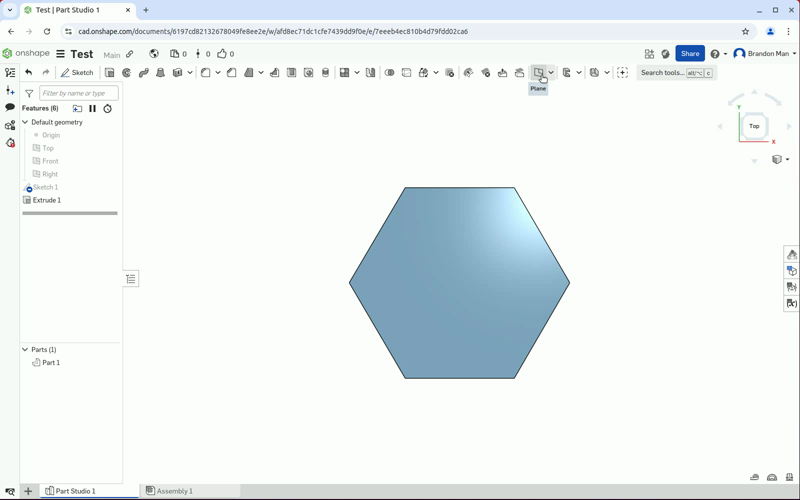
click(541, 75)
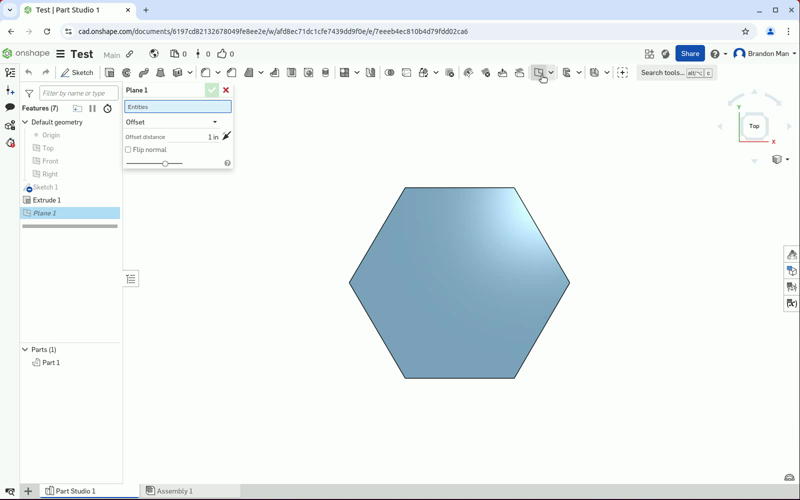
mouse_move(73, 150)
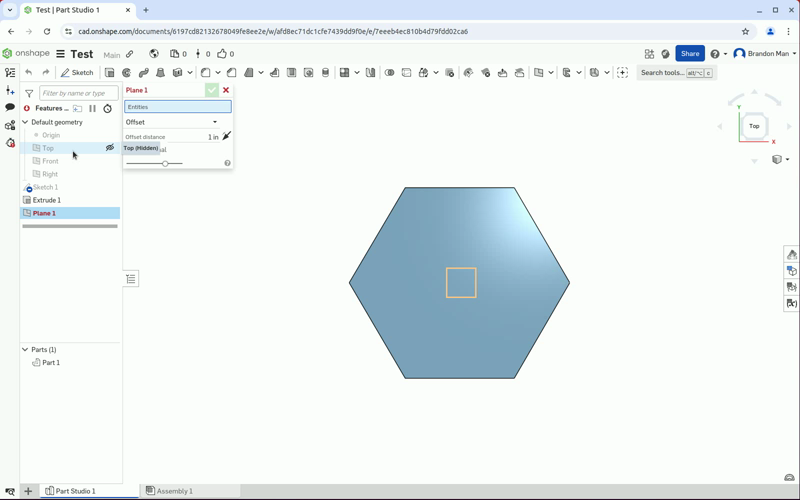
click(73, 150)
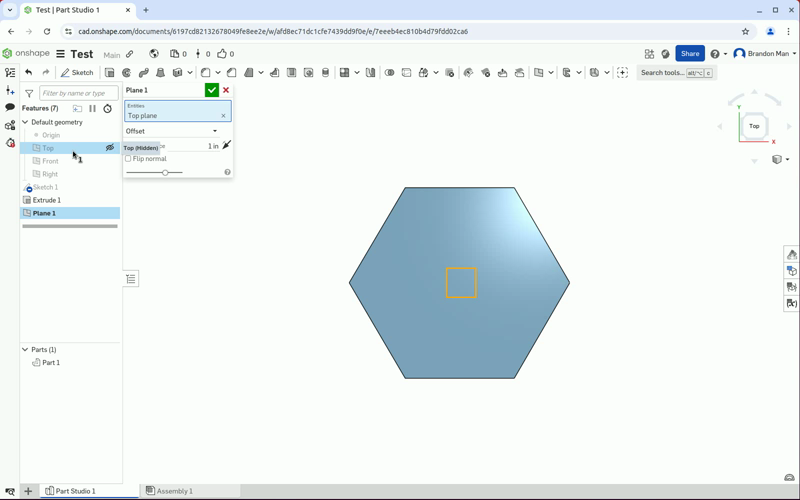
key(tab, 2)
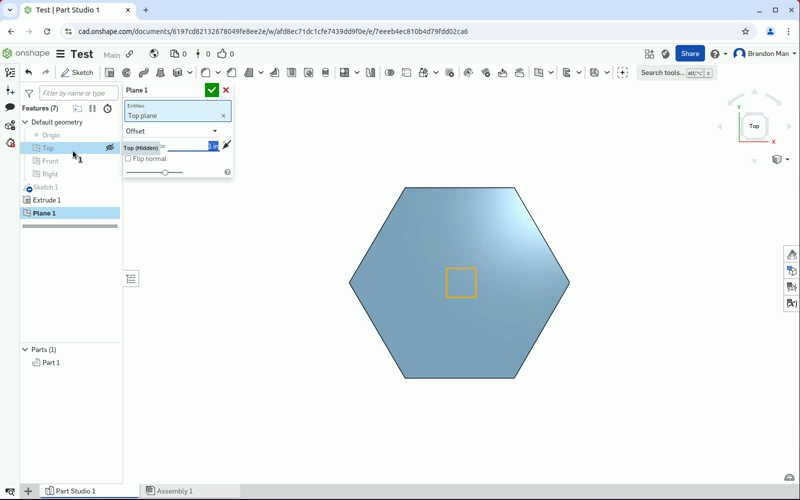
text(15.405)
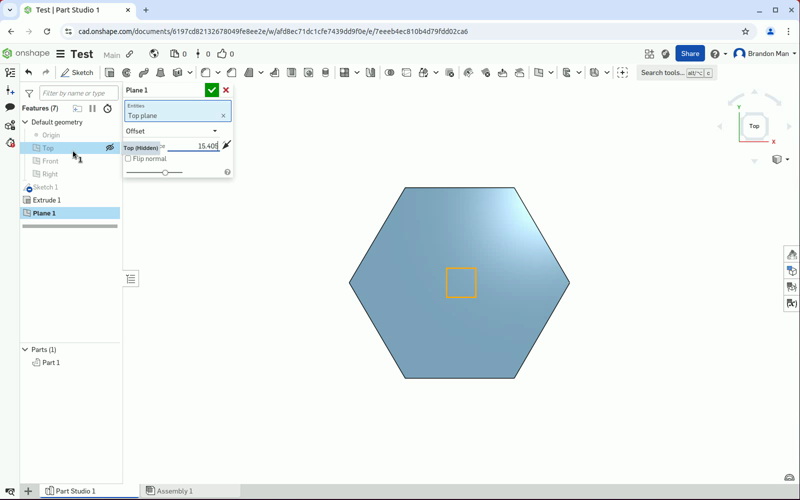
key(enter, 2)
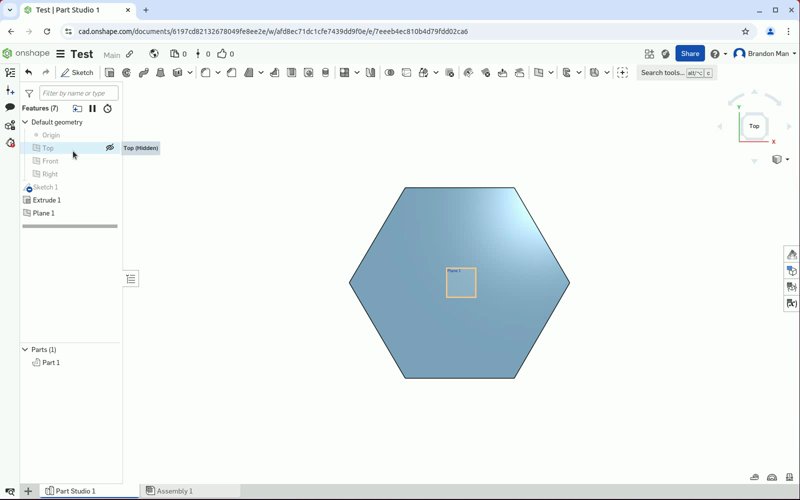
key(shift+s)
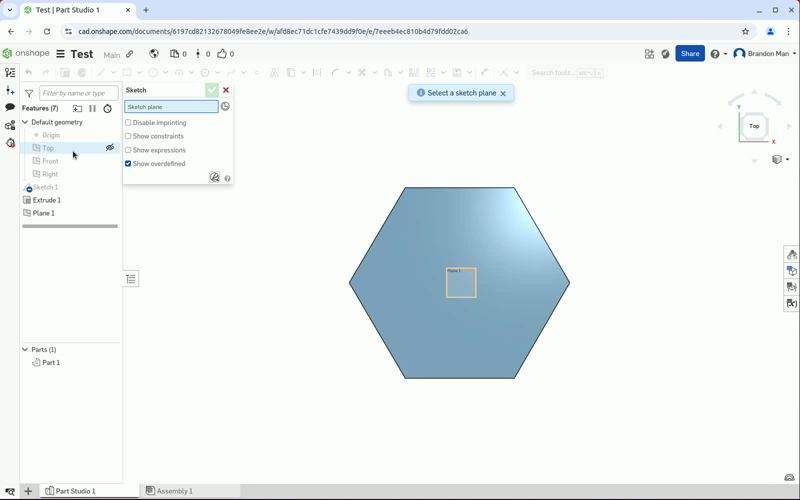
mouse_move(73, 215)
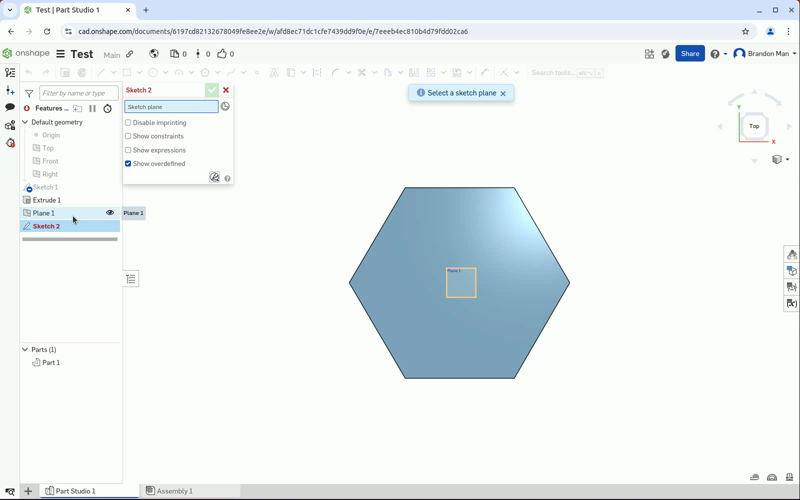
click(73, 215)
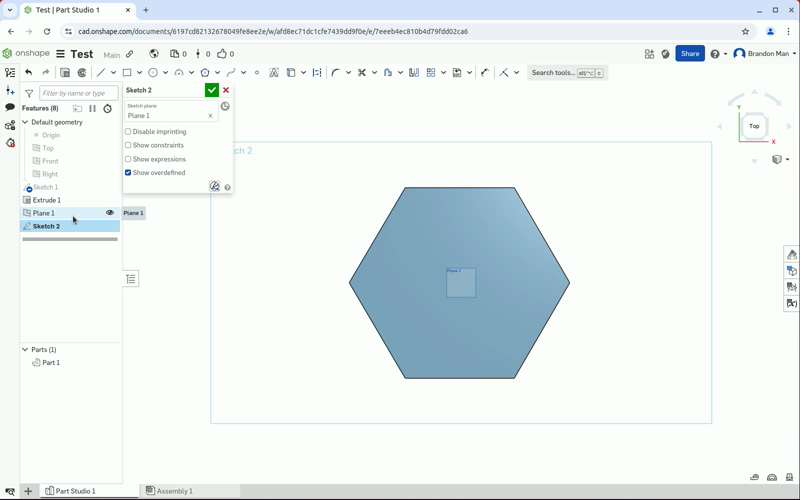
mouse_move(73, 352)
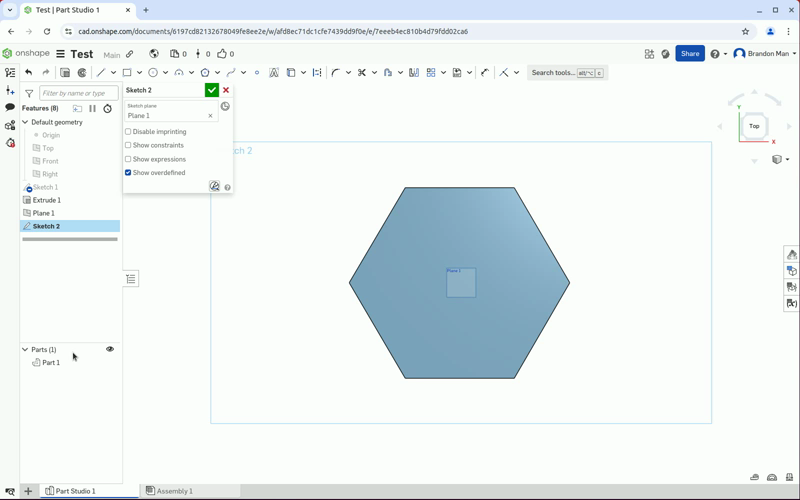
key(y)
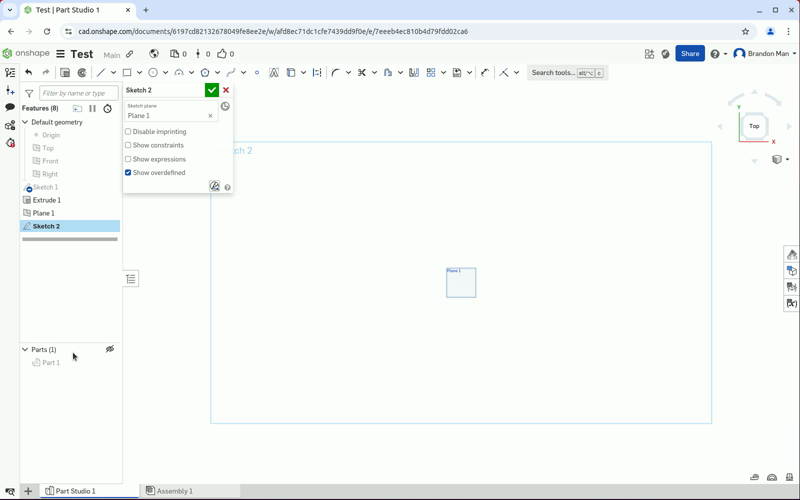
key(c)
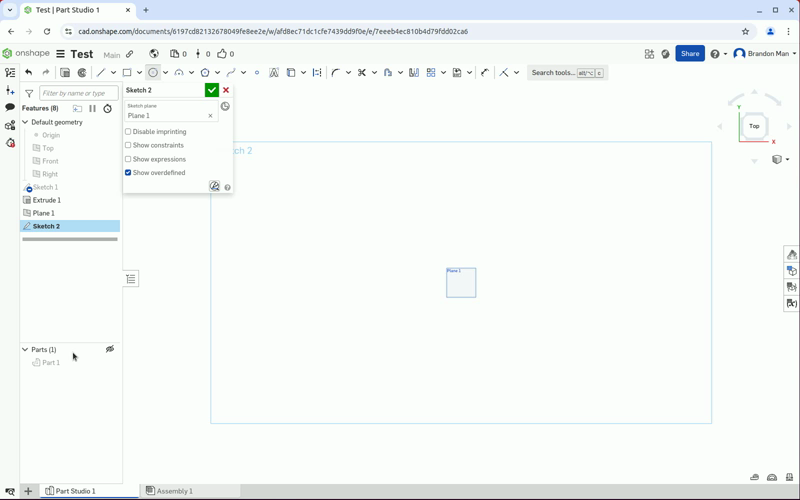
key_down(shift)
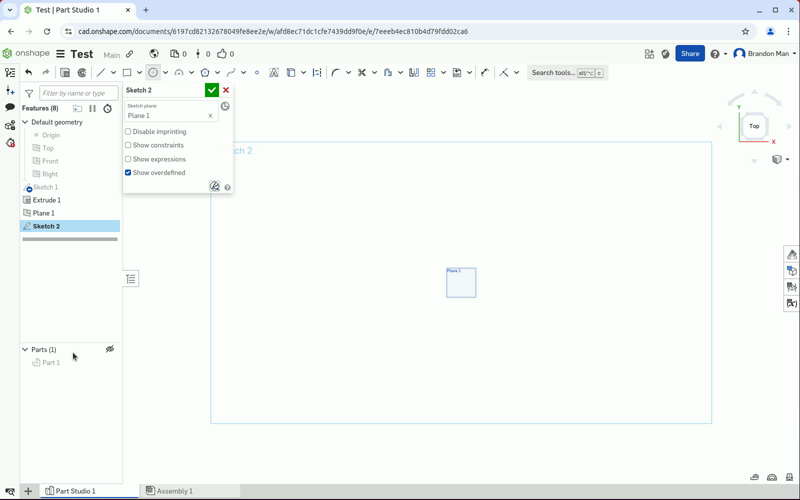
mouse_move(461, 282)
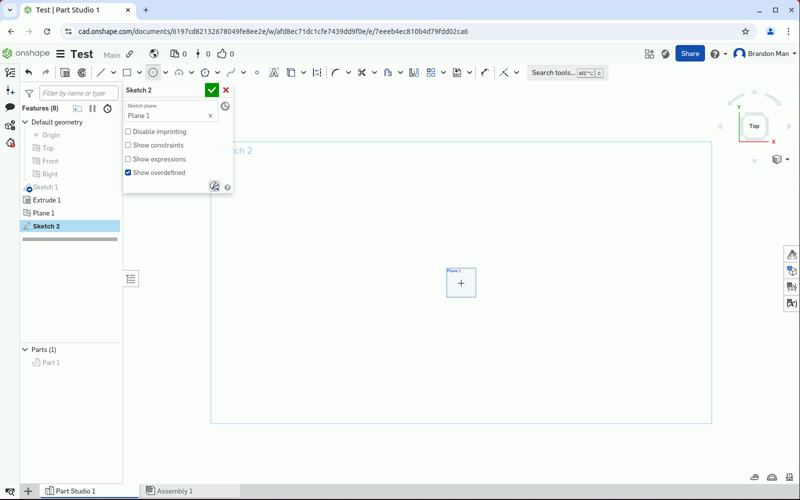
click(461, 282)
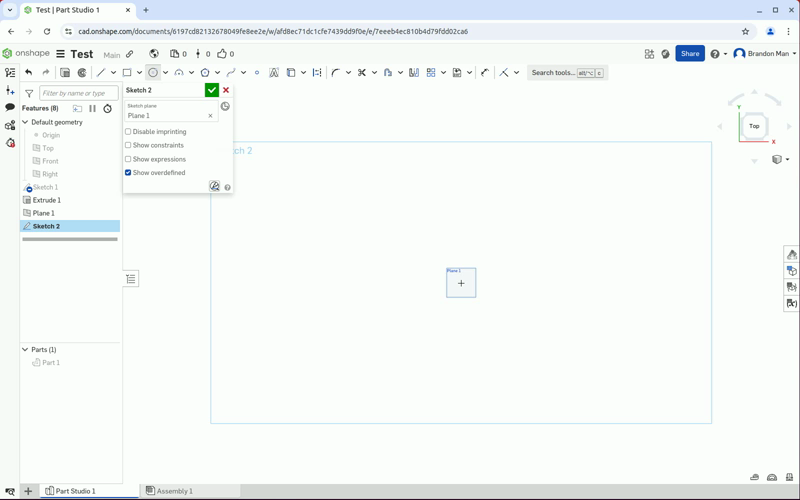
key_up(shift)
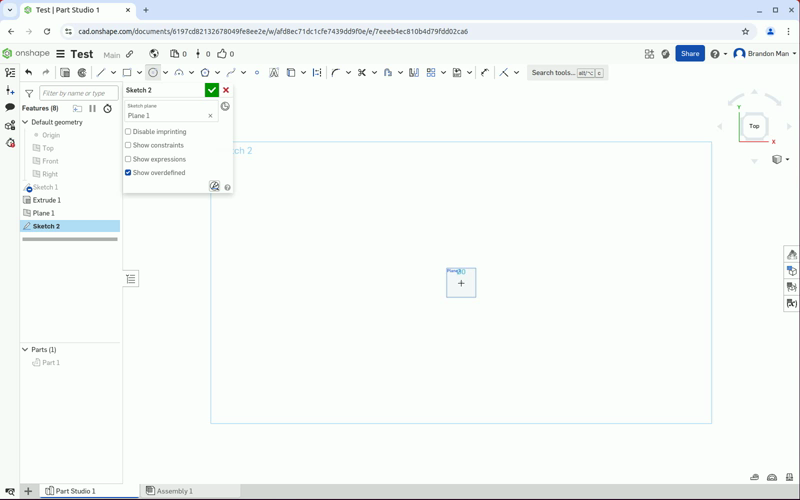
mouse_move(552, 282)
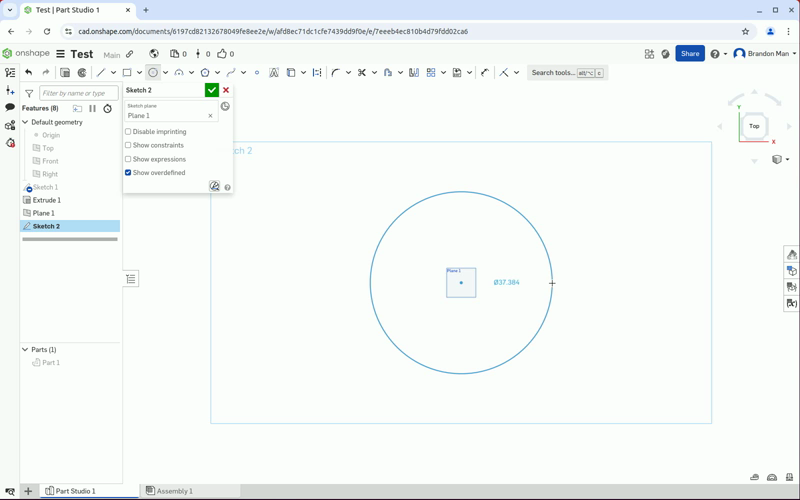
click(552, 282)
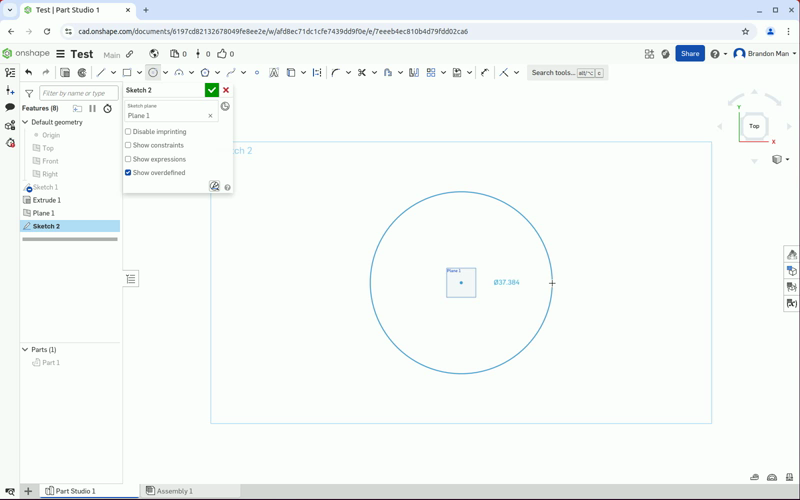
key(esc)
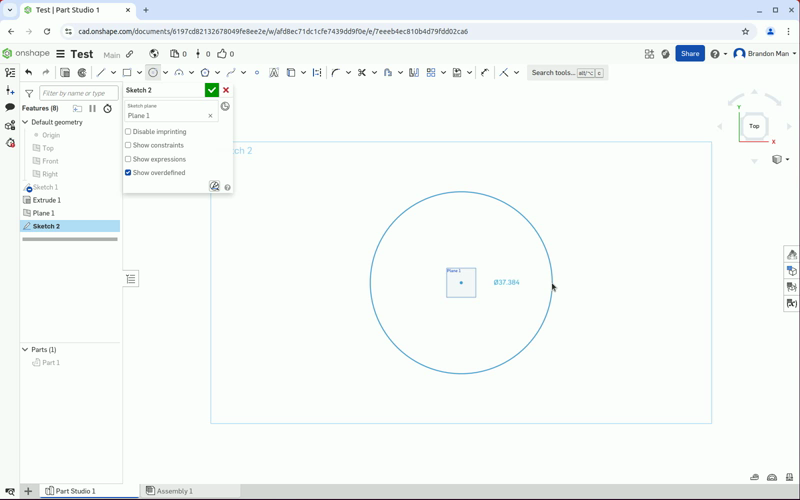
mouse_move(510, 279)
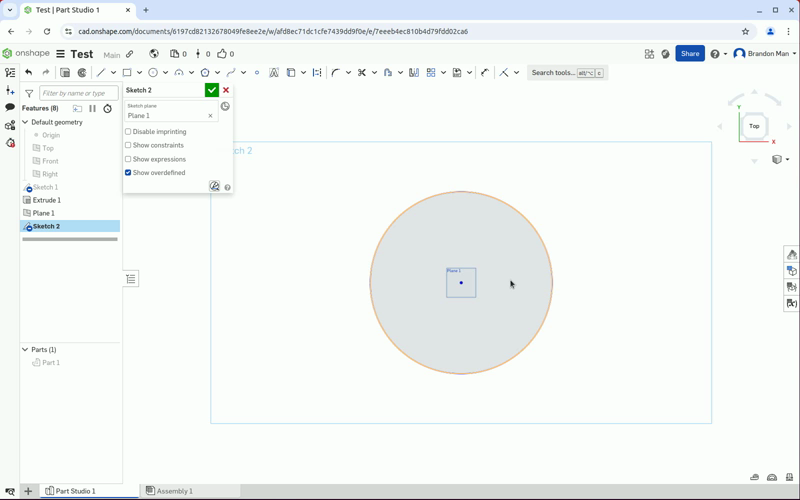
click(510, 279)
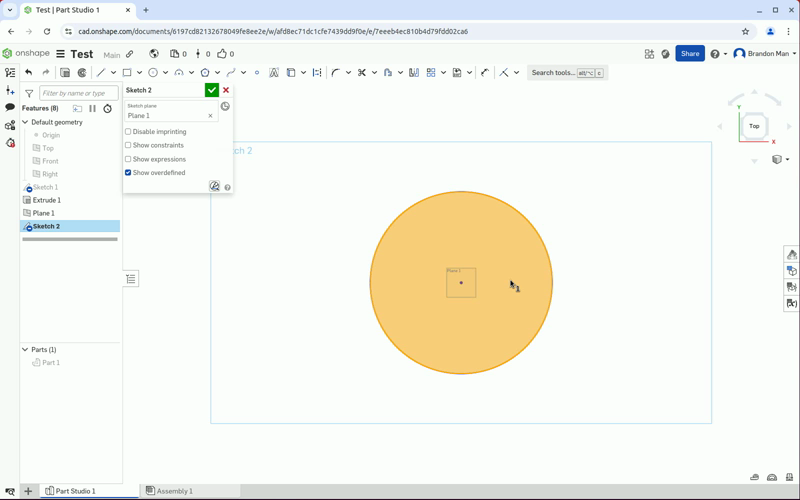
mouse_move(73, 352)
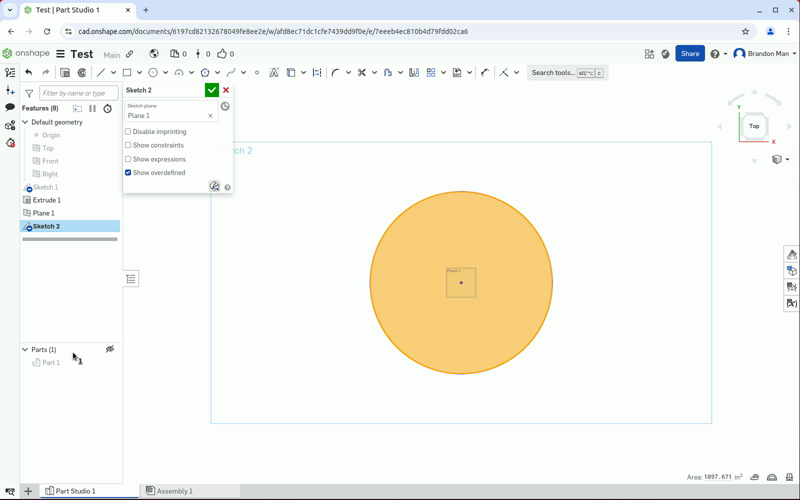
key(shift+y)
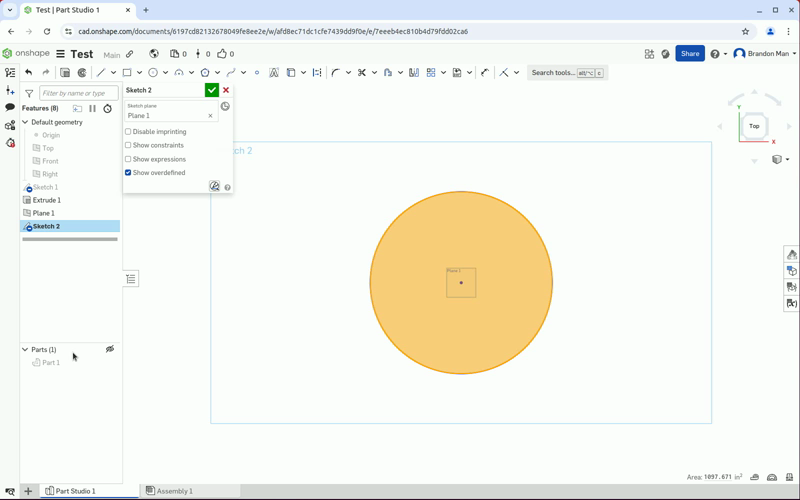
key(shift+e)
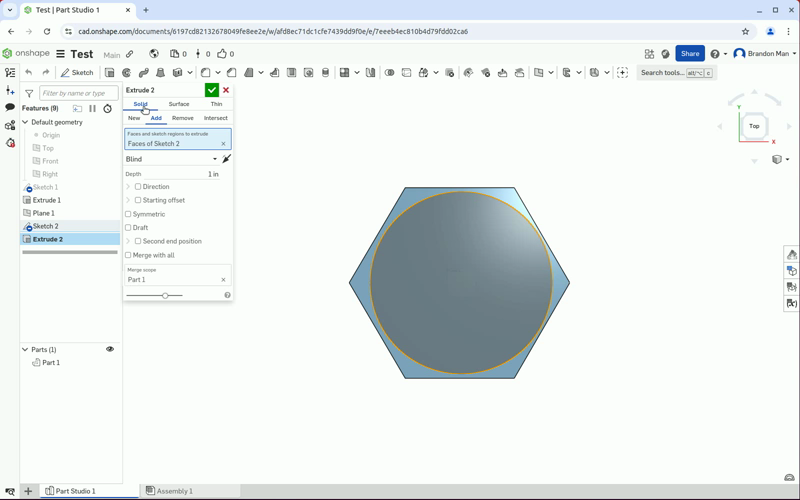
mouse_move(143, 106)
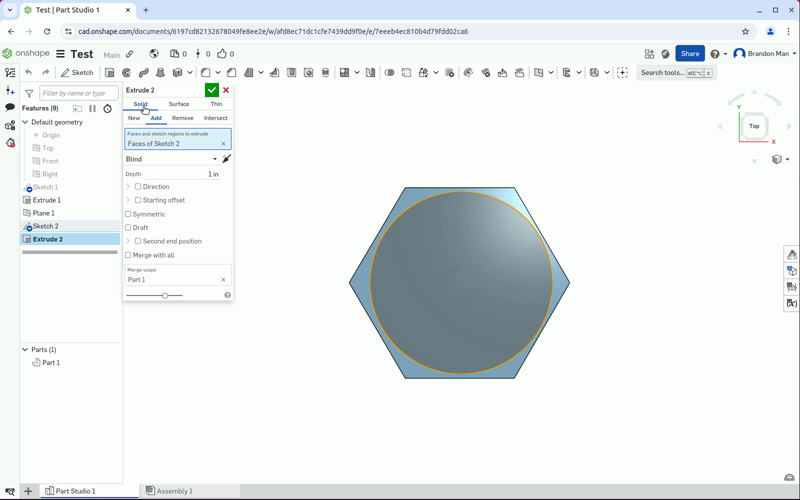
click(143, 106)
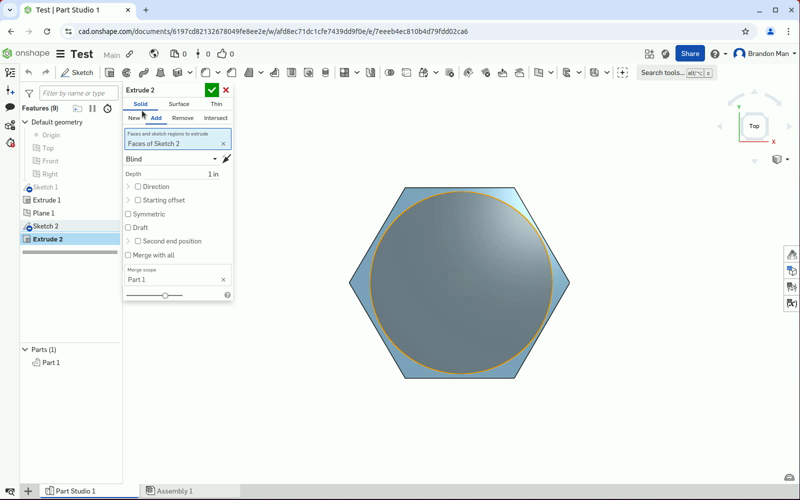
mouse_move(137, 120)
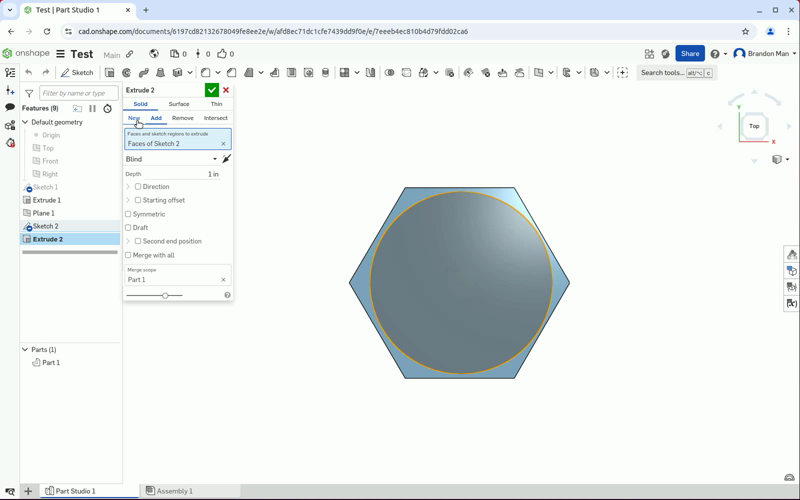
click(137, 120)
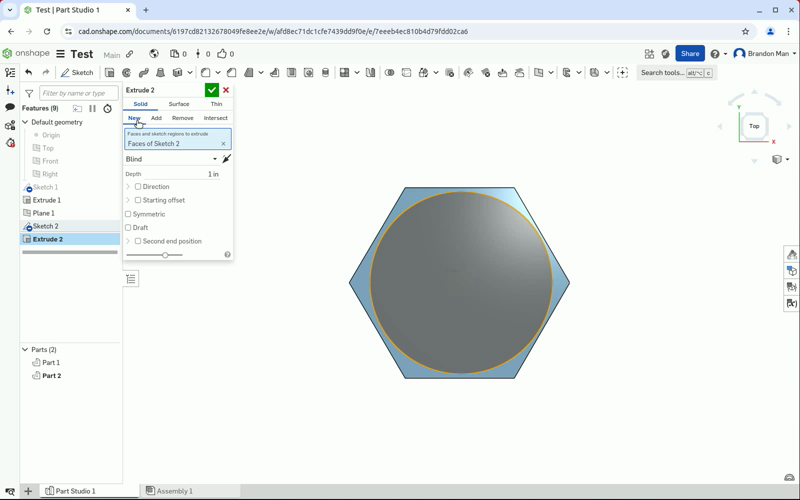
key(tab, 4)
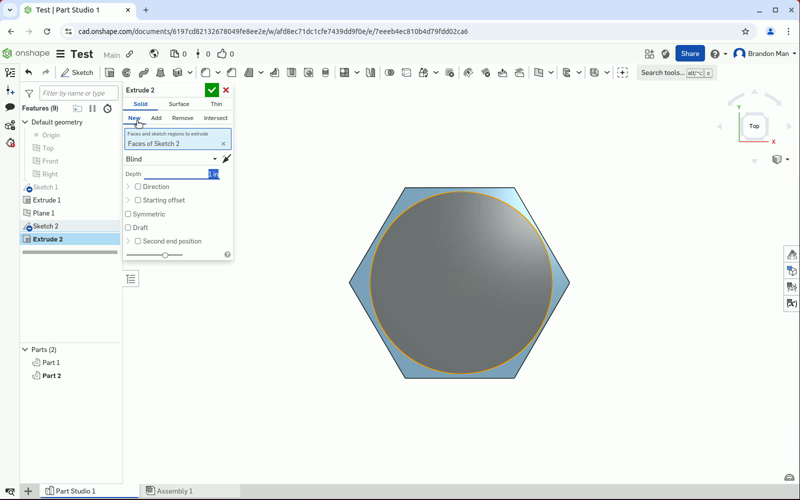
text(7.703)
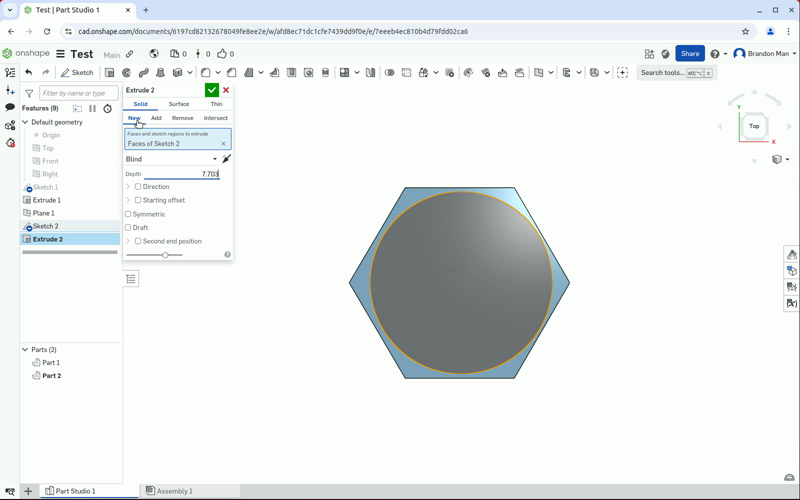
key(enter)
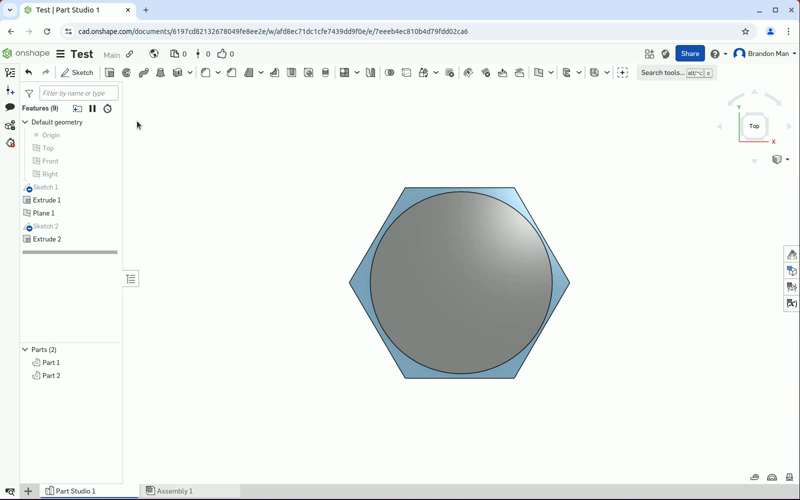
key(shift+h)
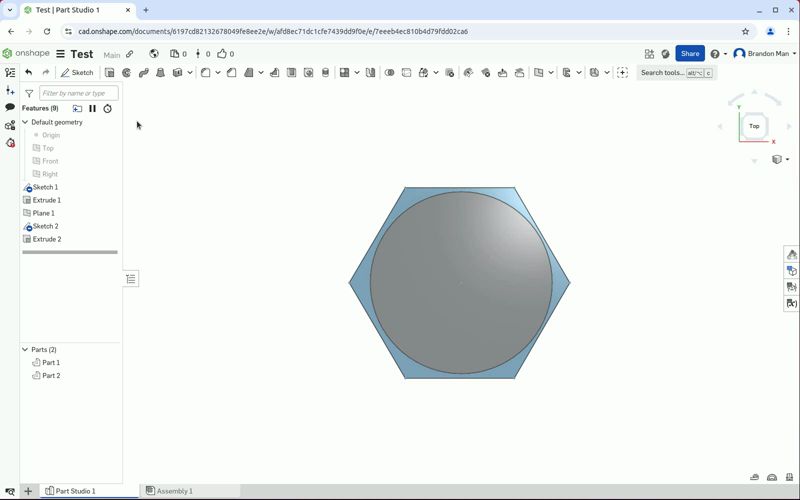
key(shift+h)
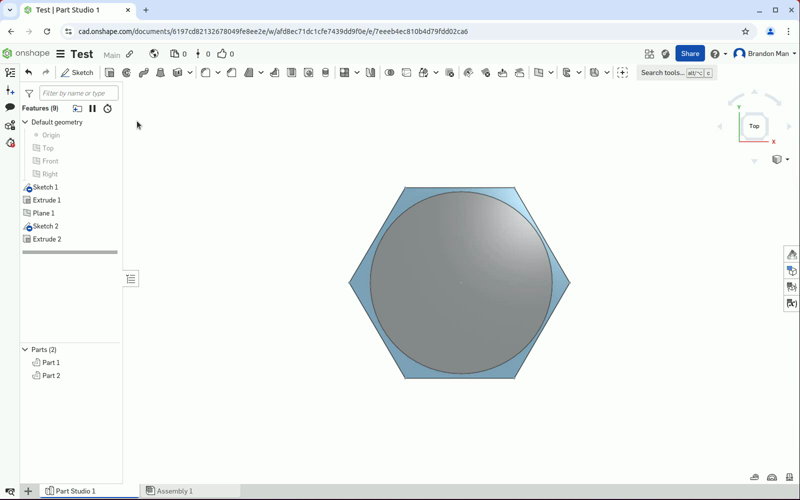
key(shift+7)
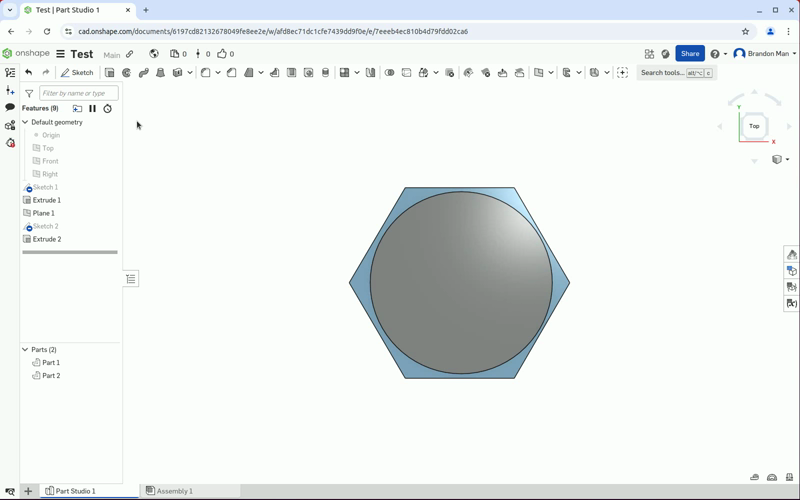
key(up, 3)
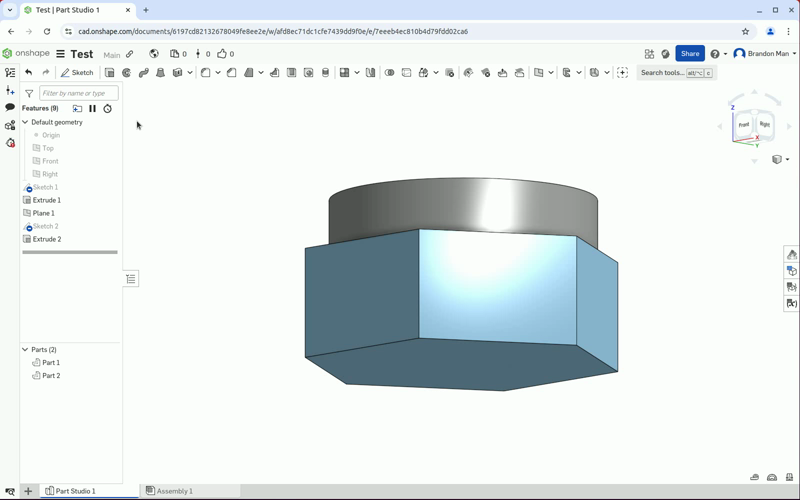
key(left, 3)
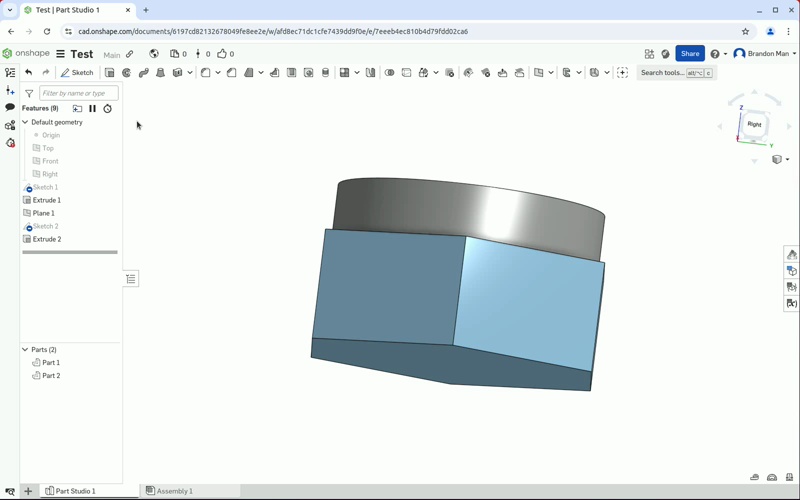
key(right, 3)
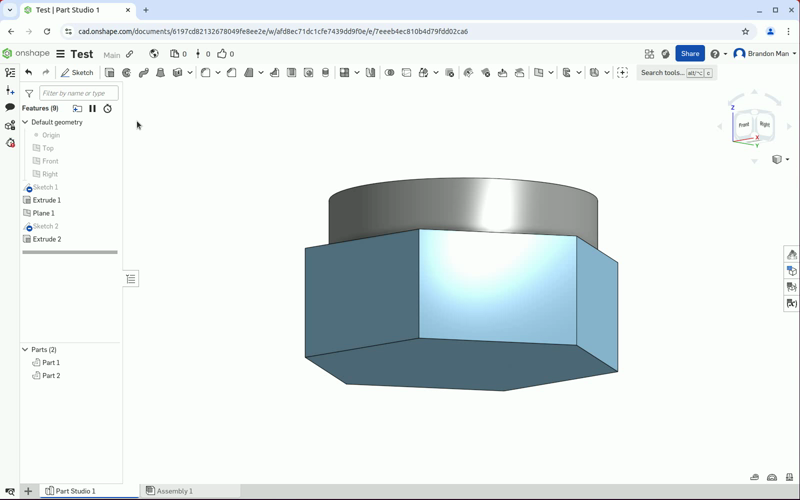
key(down, 3)
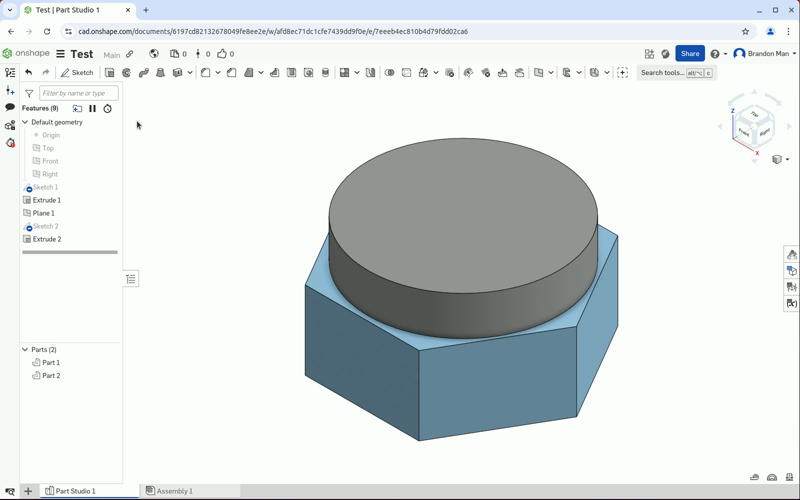
mouse_move(73, 189)
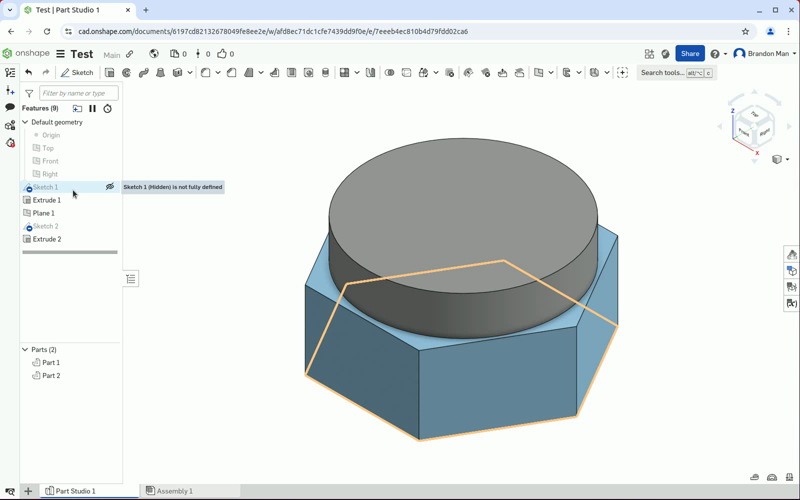
click(73, 189)